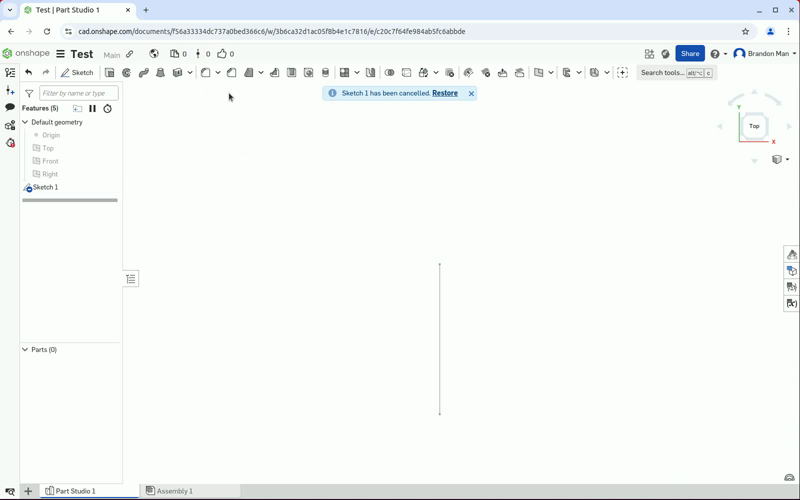
key(shift+h)
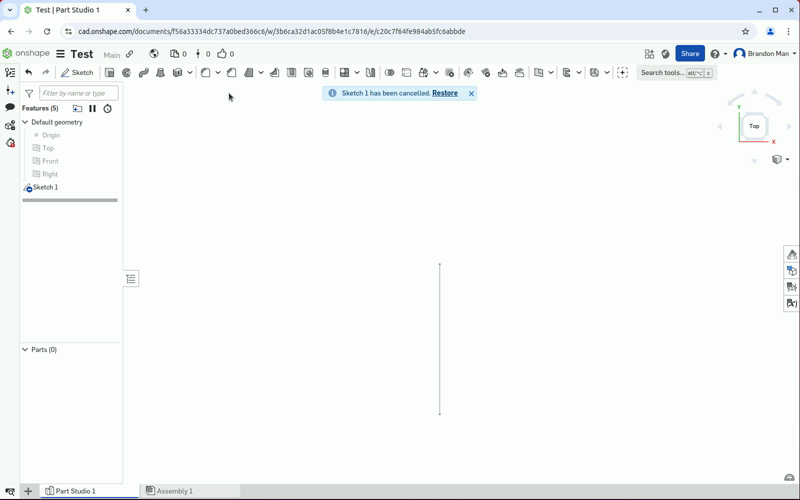
key(shift+s)
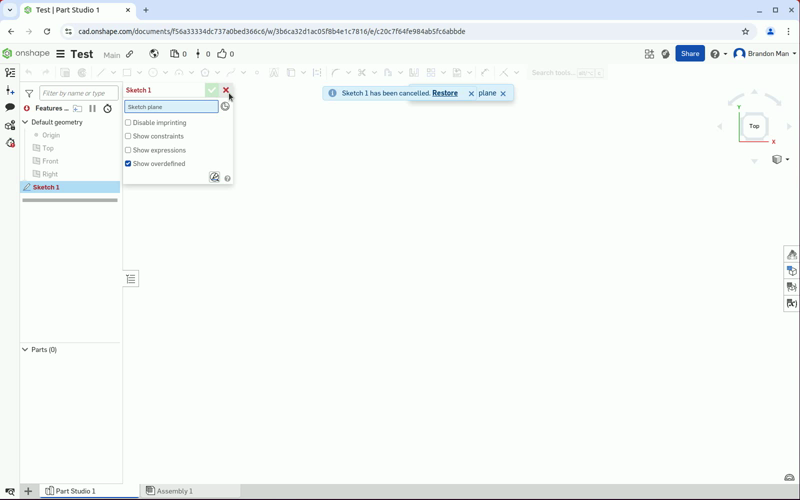
mouse_move(73, 150)
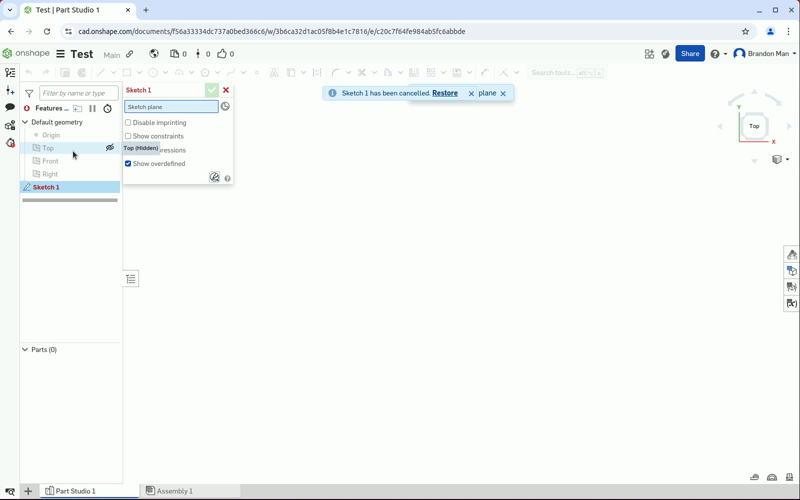
click(73, 150)
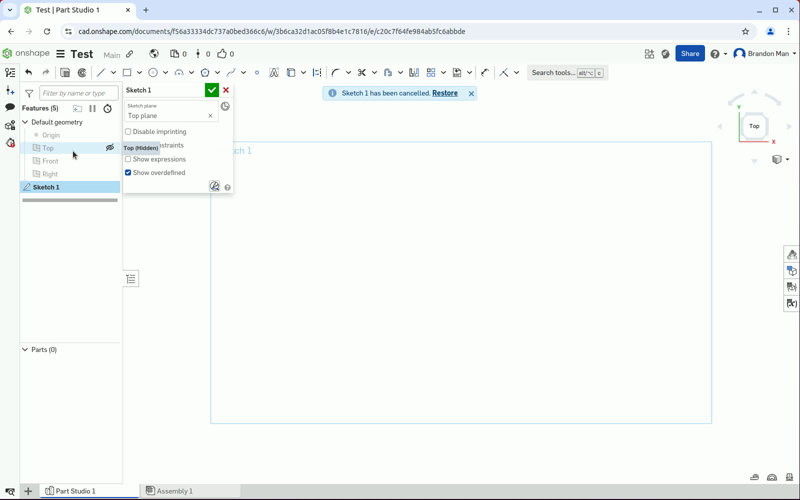
mouse_move(73, 352)
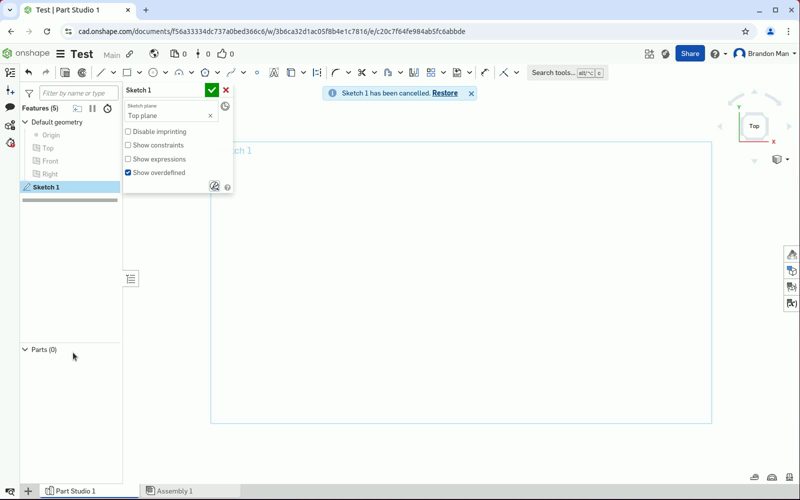
key(y)
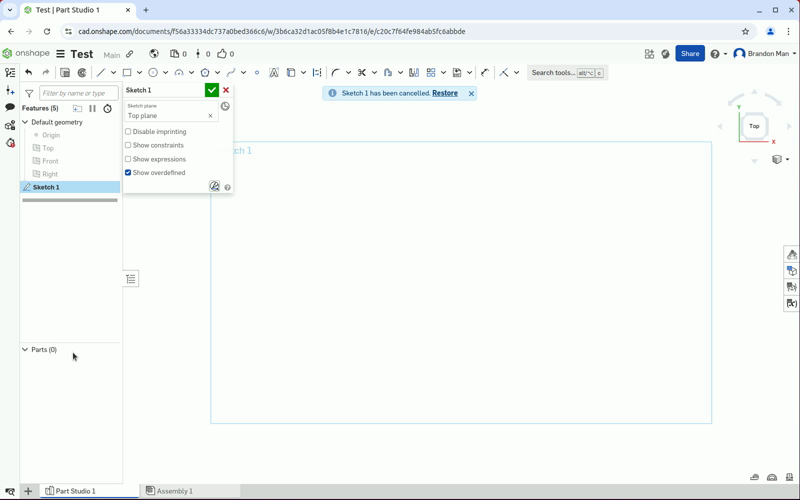
key(l)
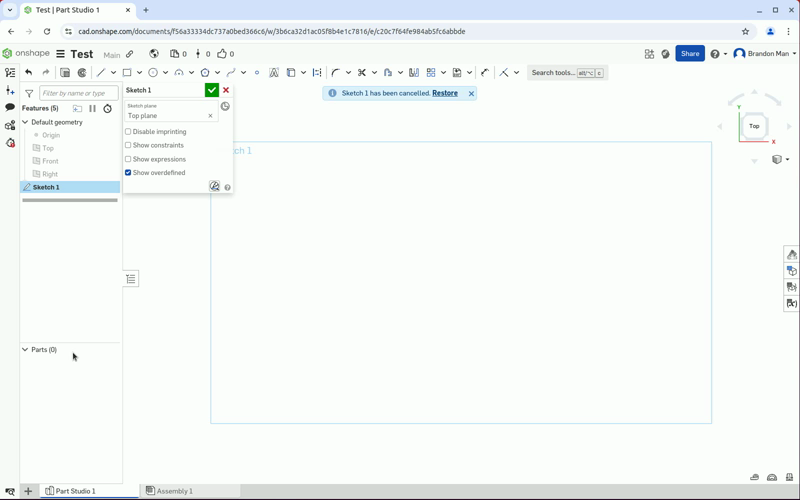
key_down(shift)
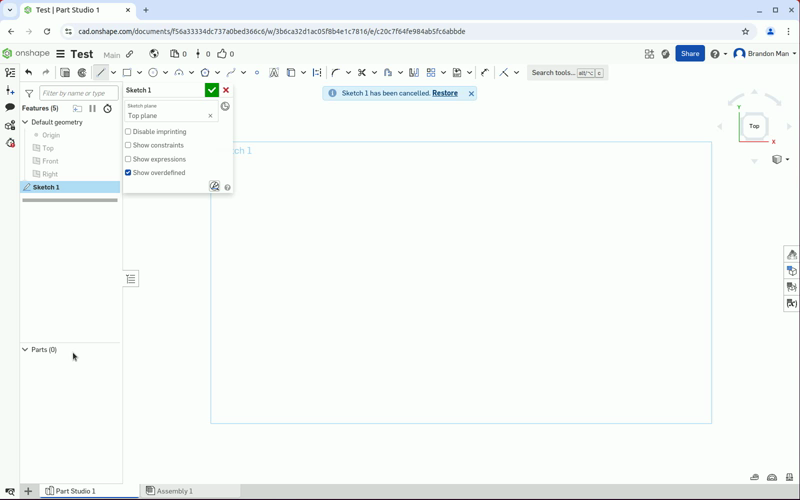
mouse_move(385, 320)
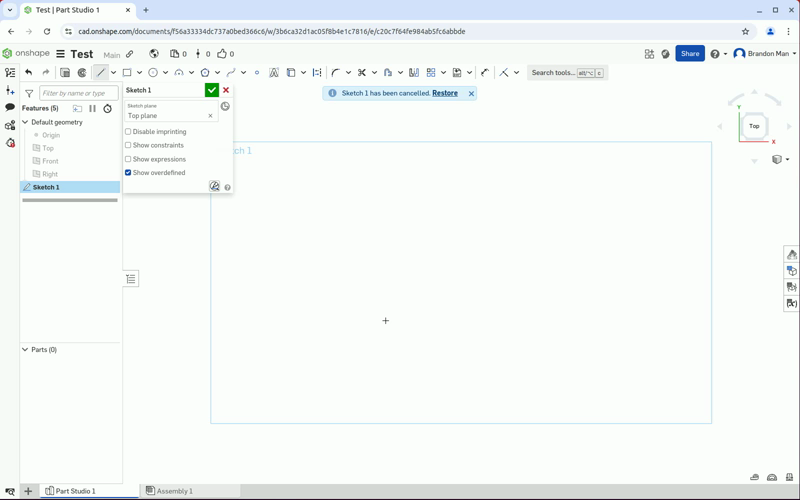
click(385, 320)
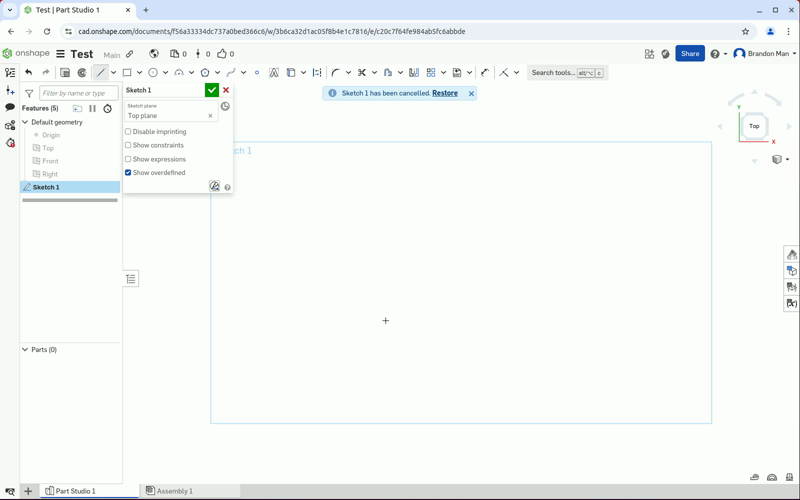
key_up(shift)
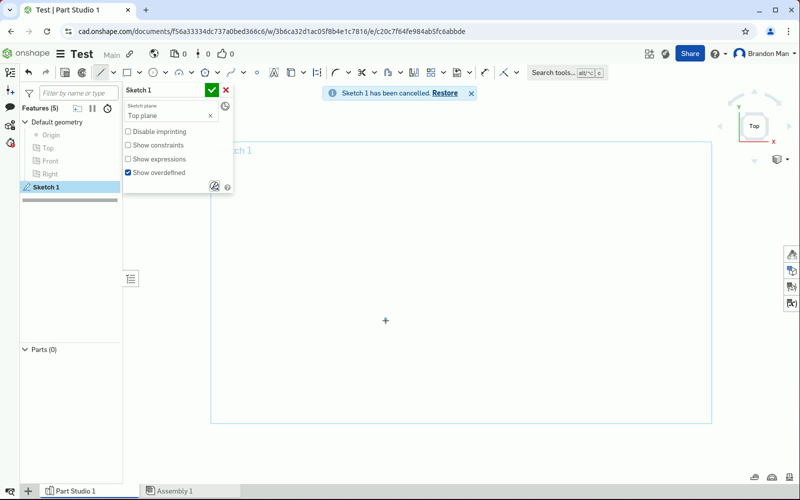
key_down(shift)
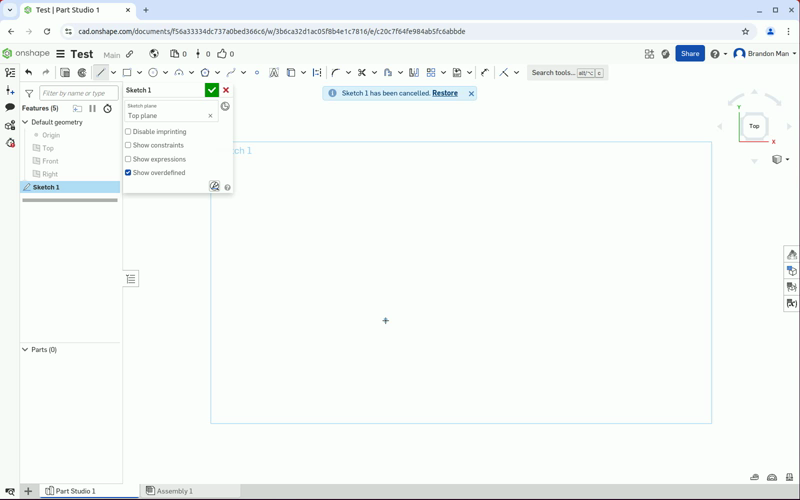
mouse_move(535, 320)
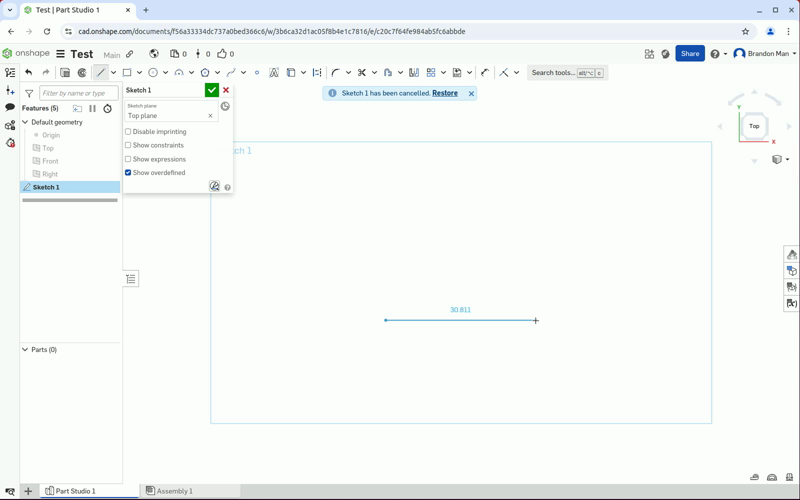
click(535, 320)
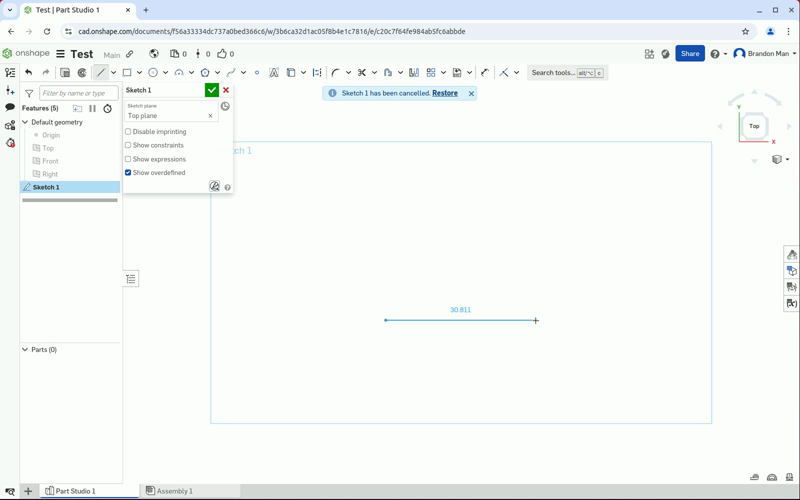
key_up(shift)
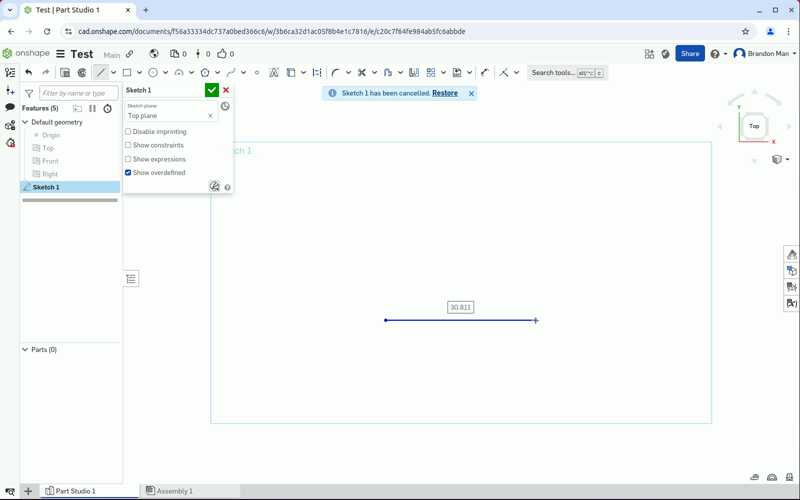
key_down(shift)
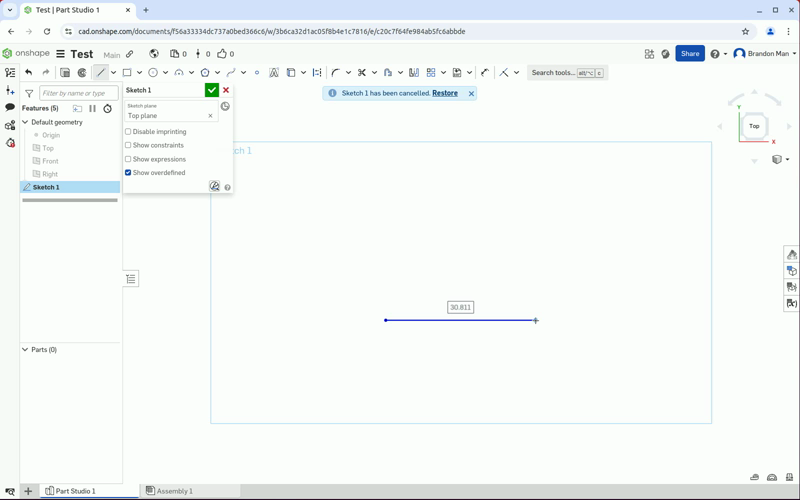
mouse_move(535, 244)
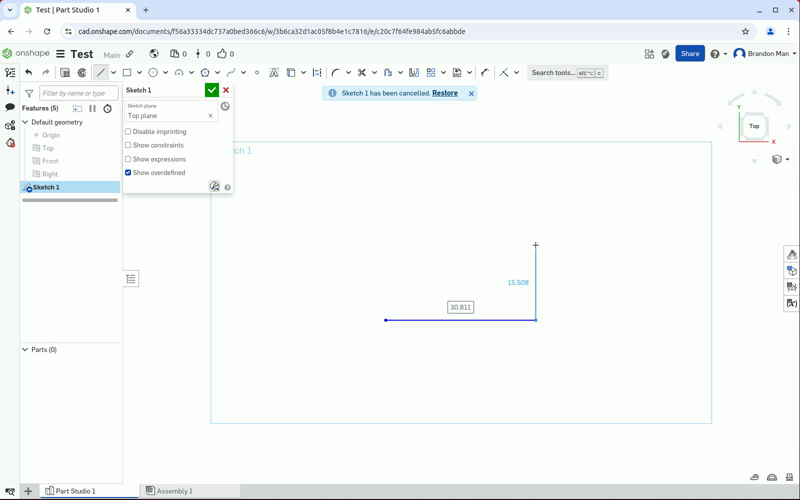
click(535, 244)
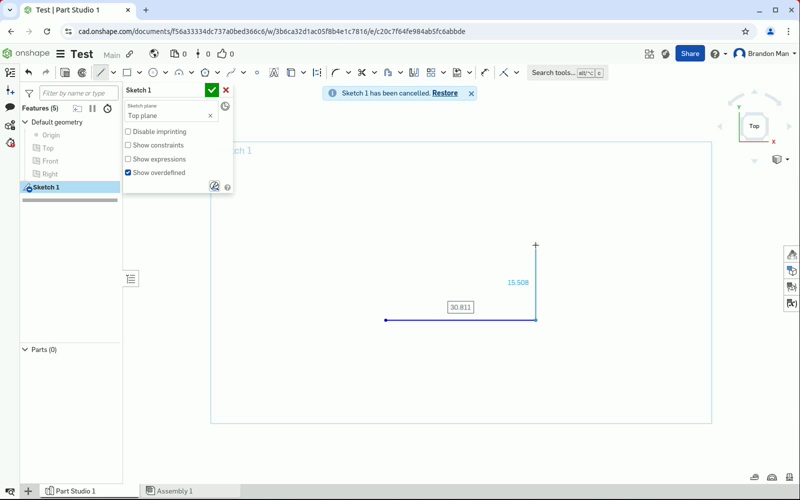
key_up(shift)
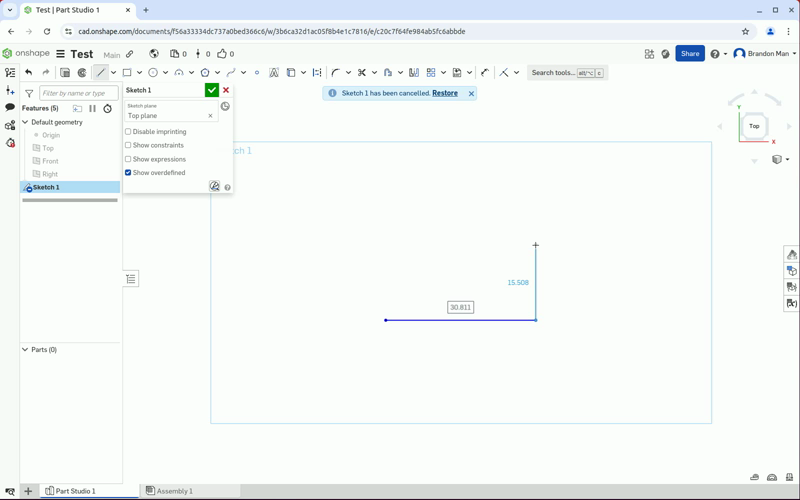
key_down(shift)
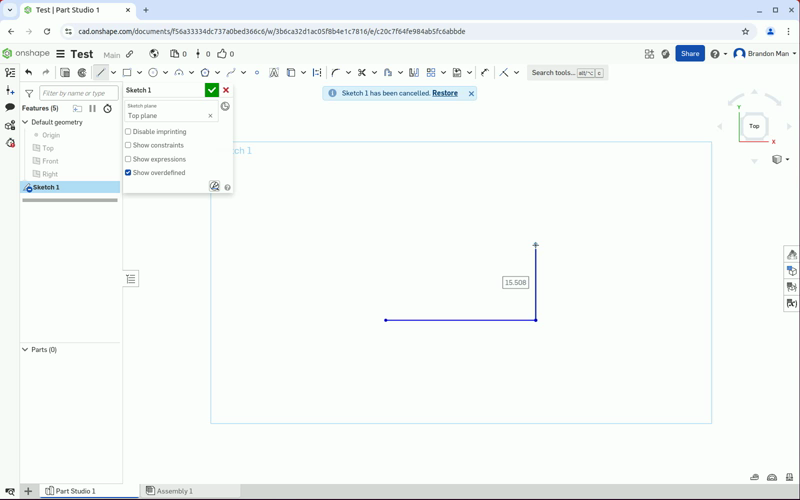
mouse_move(565, 244)
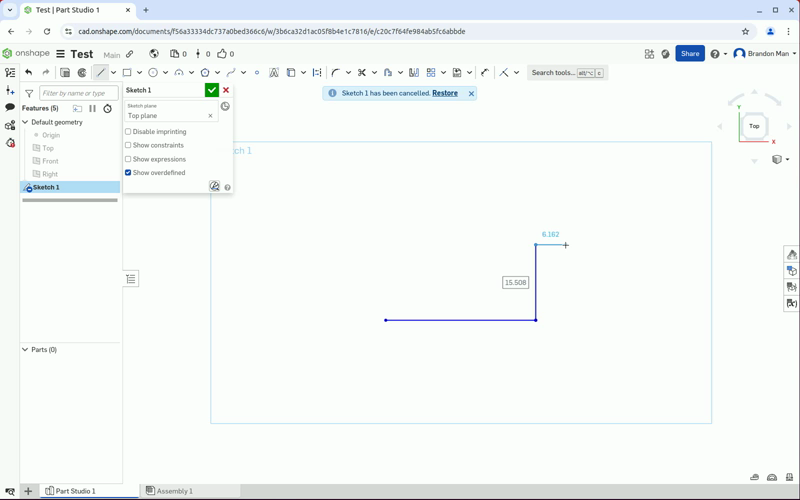
mouse_move(497, 244)
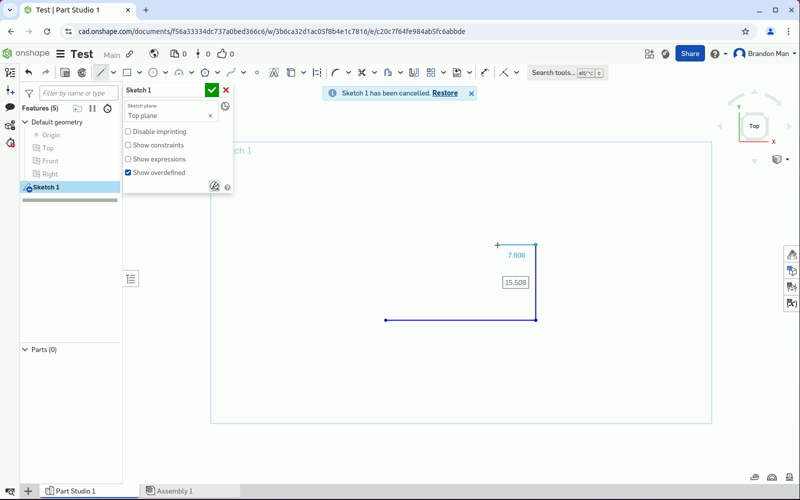
click(497, 244)
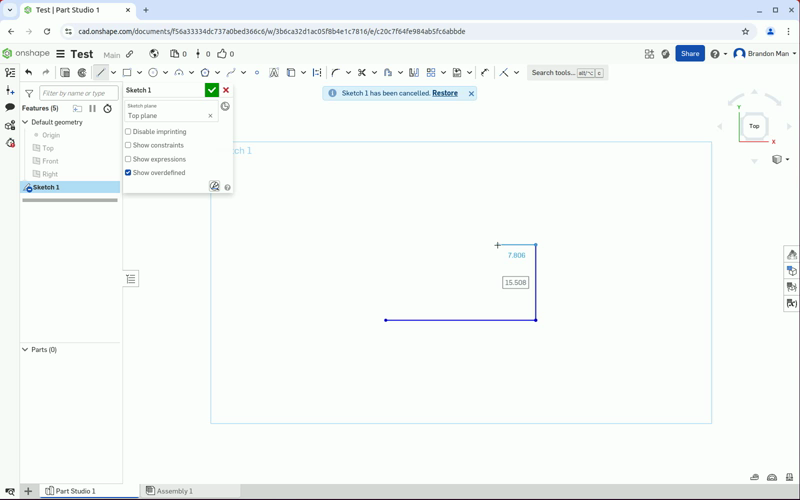
key_up(shift)
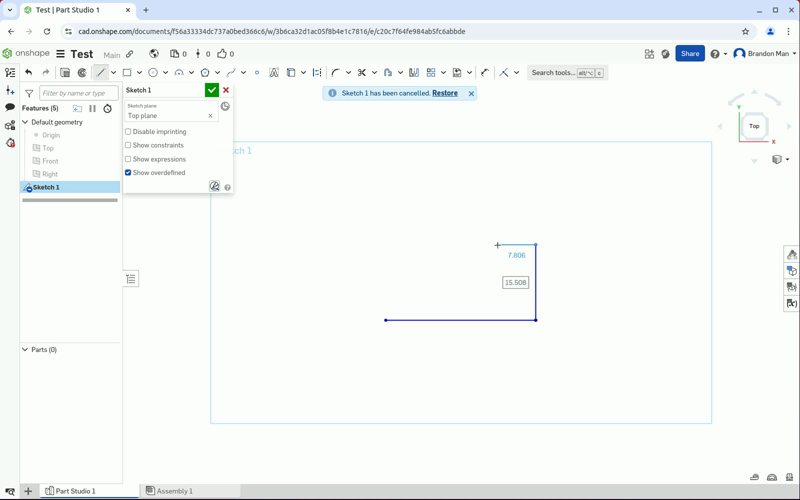
key_down(shift)
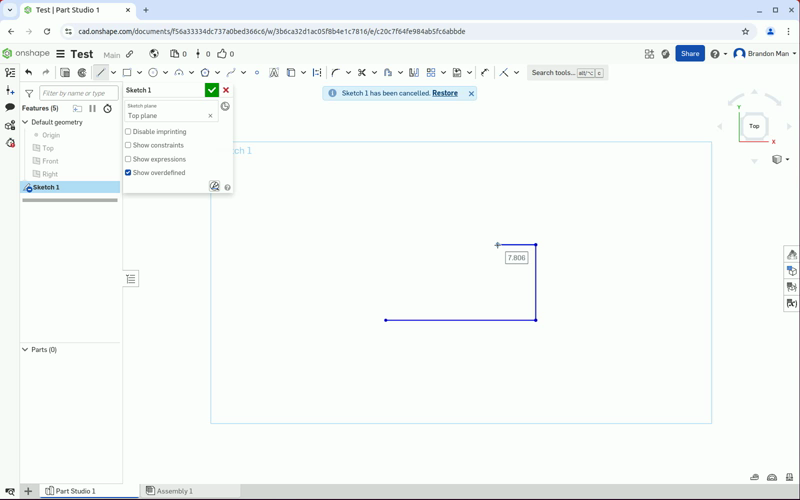
mouse_move(527, 244)
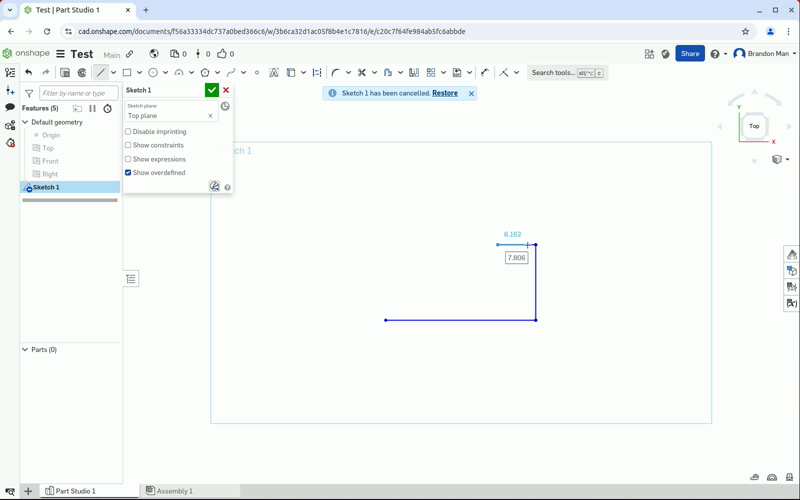
mouse_move(461, 244)
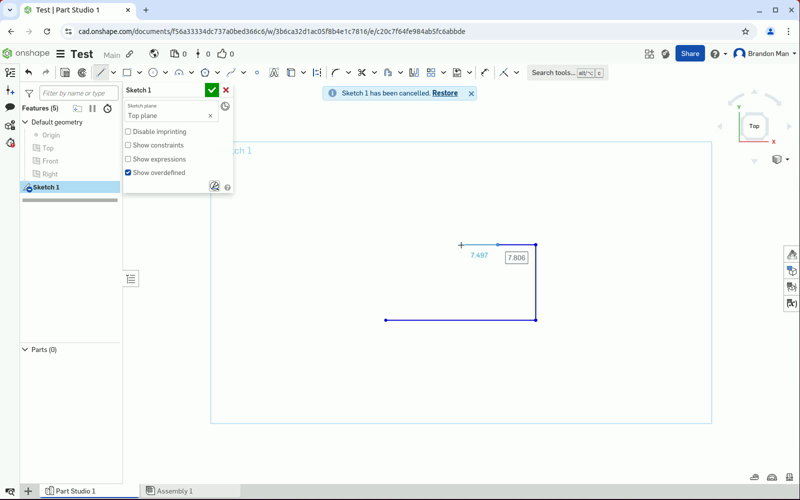
click(461, 244)
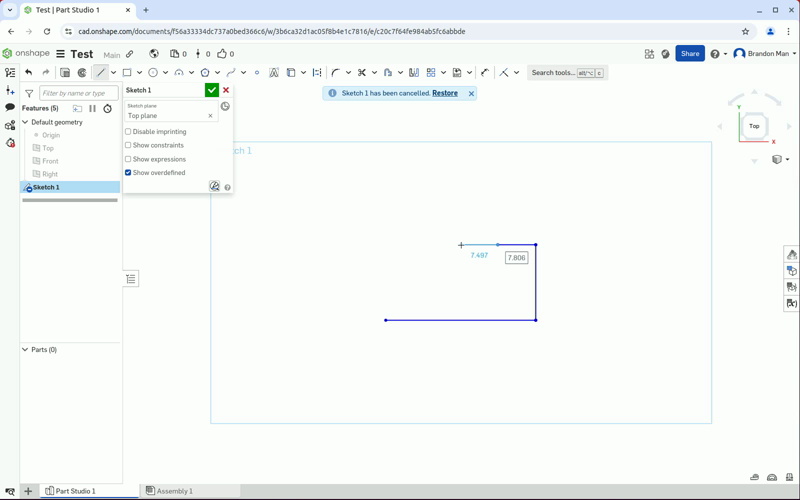
key_up(shift)
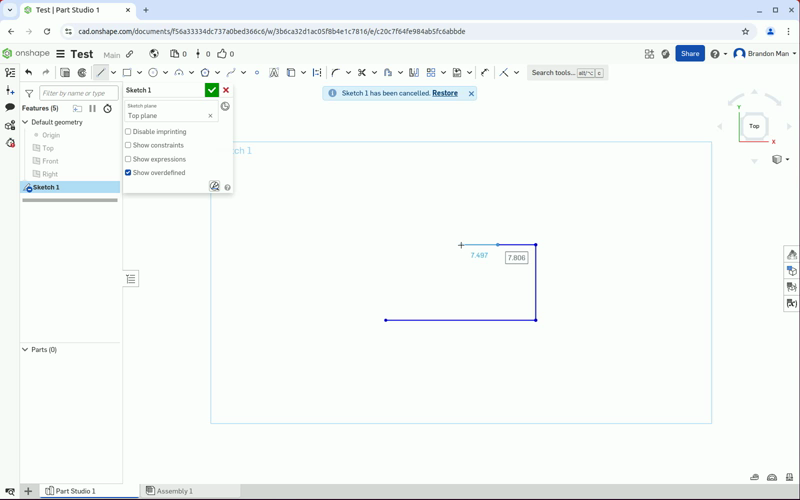
key_down(shift)
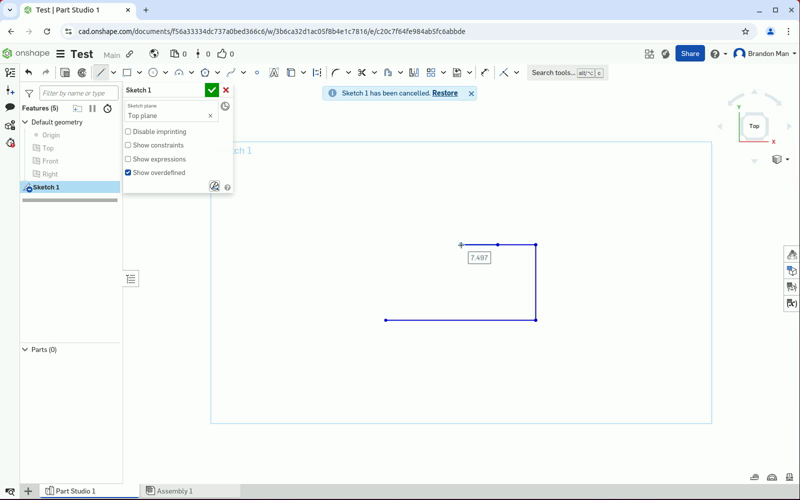
mouse_move(491, 244)
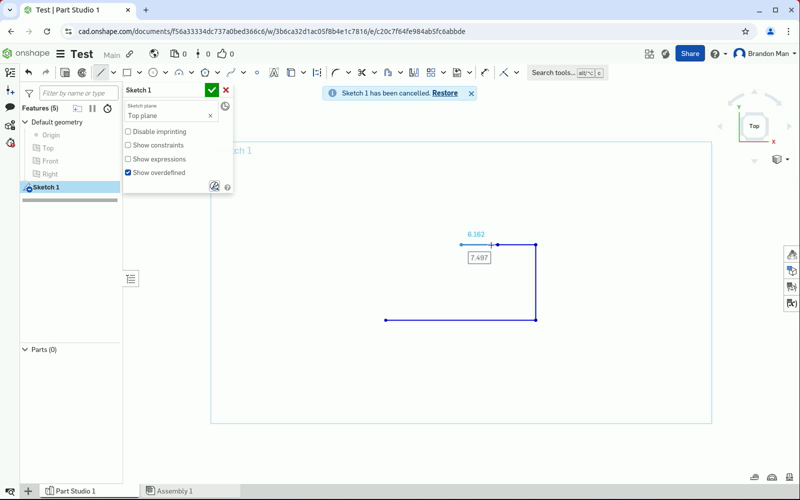
mouse_move(423, 244)
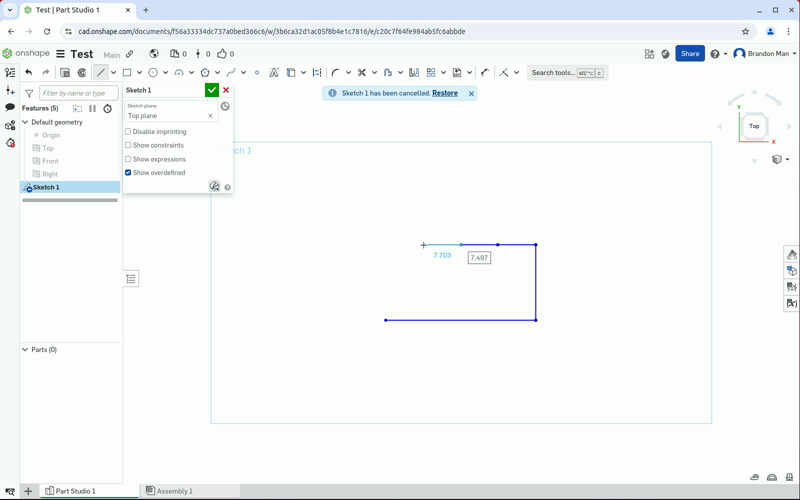
click(423, 244)
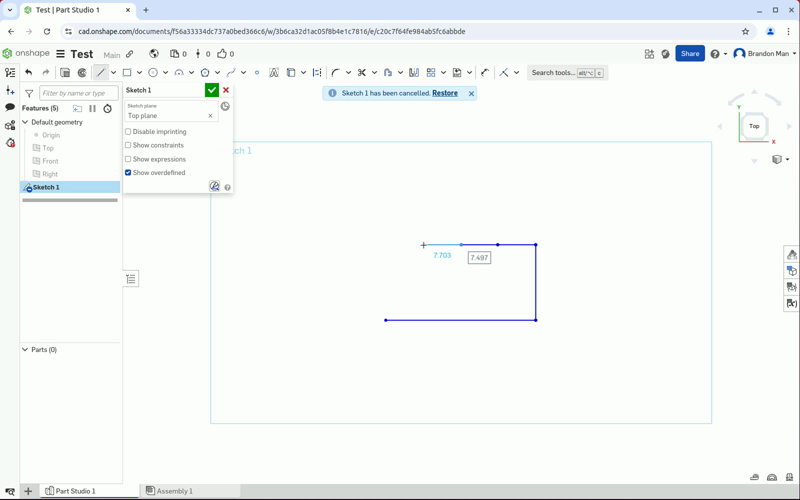
key_up(shift)
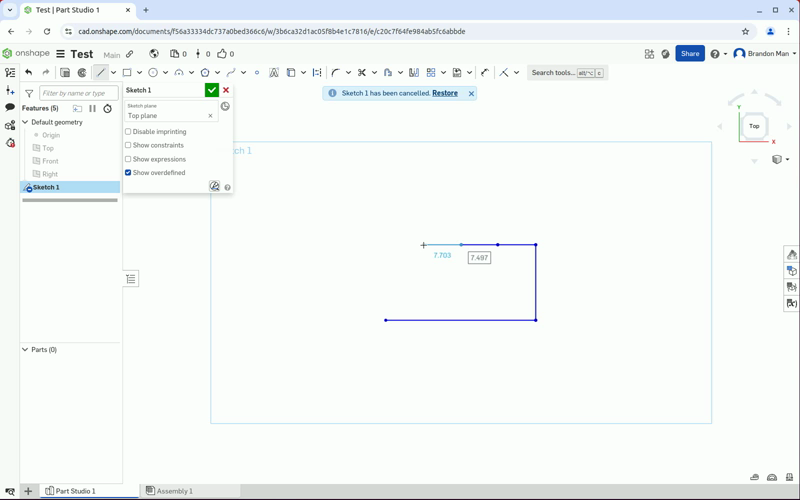
key_down(shift)
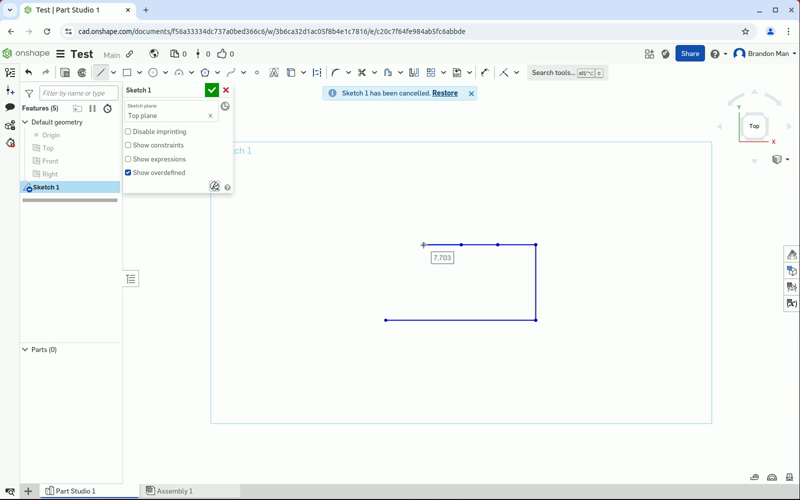
mouse_move(453, 244)
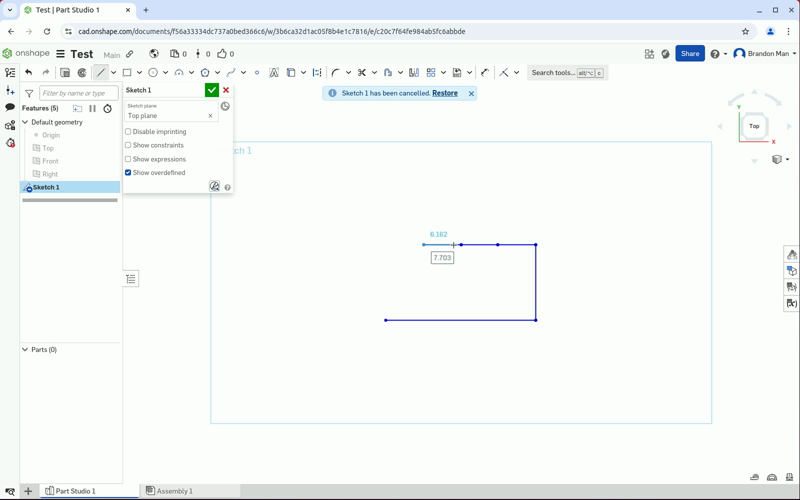
mouse_move(385, 244)
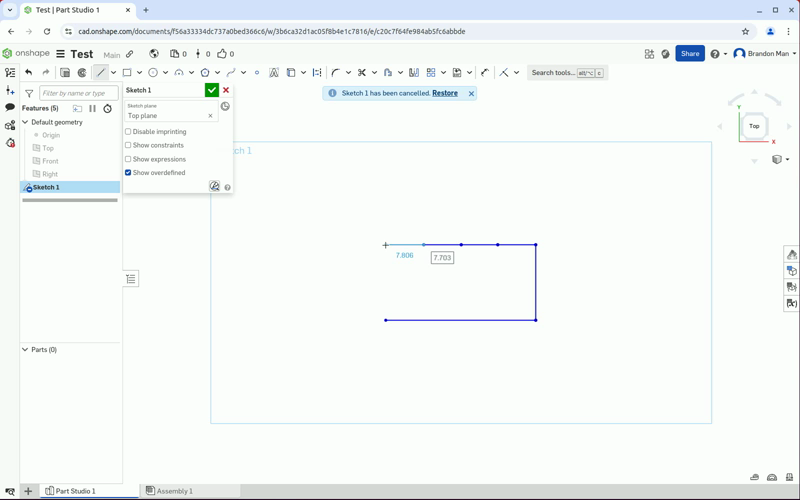
click(385, 244)
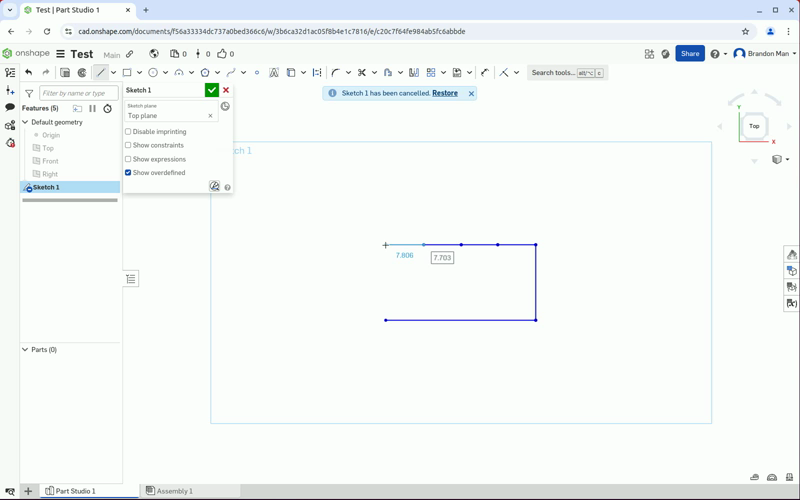
key_up(shift)
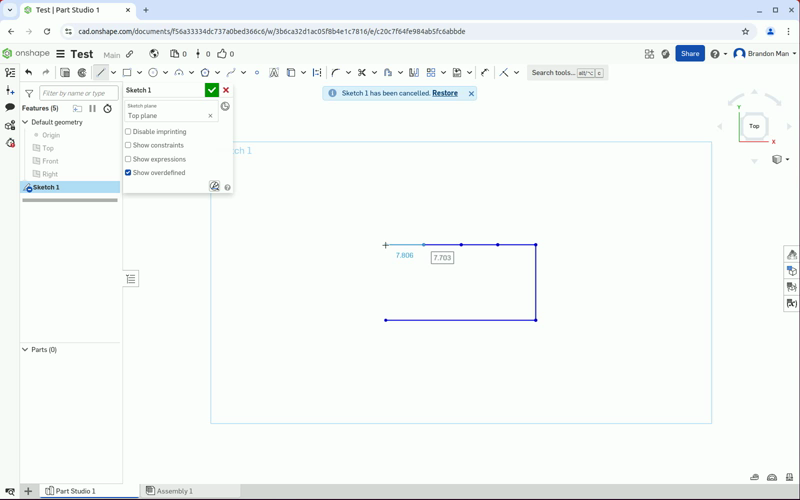
key_down(shift)
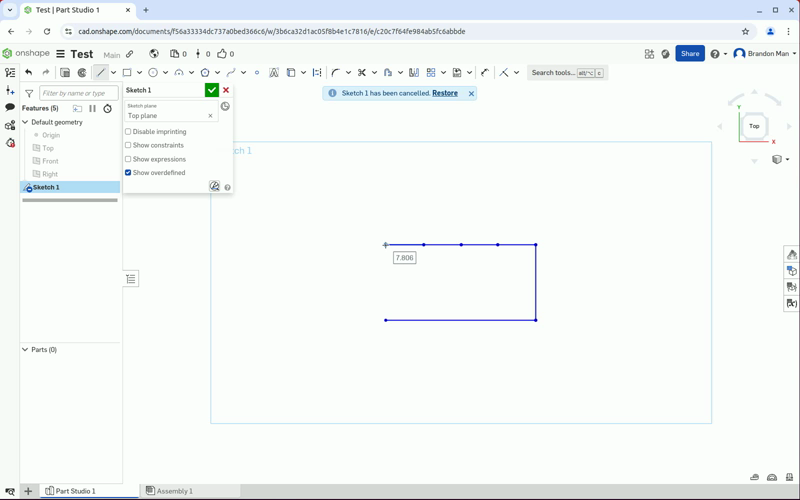
mouse_move(385, 320)
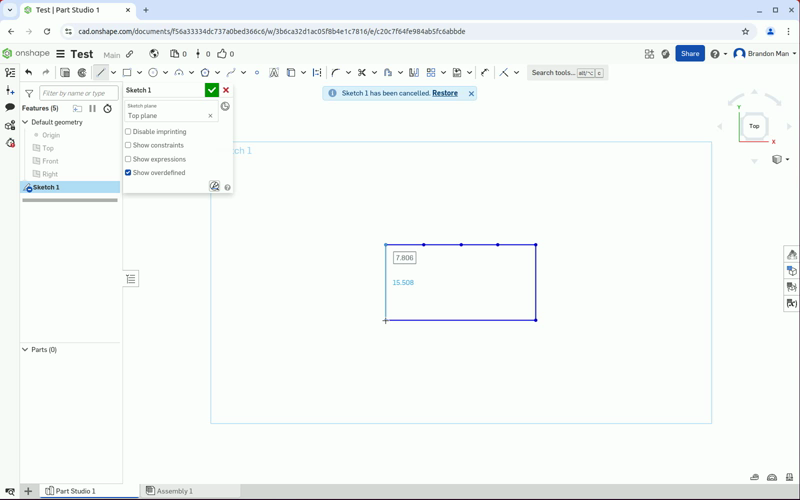
key_up(shift)
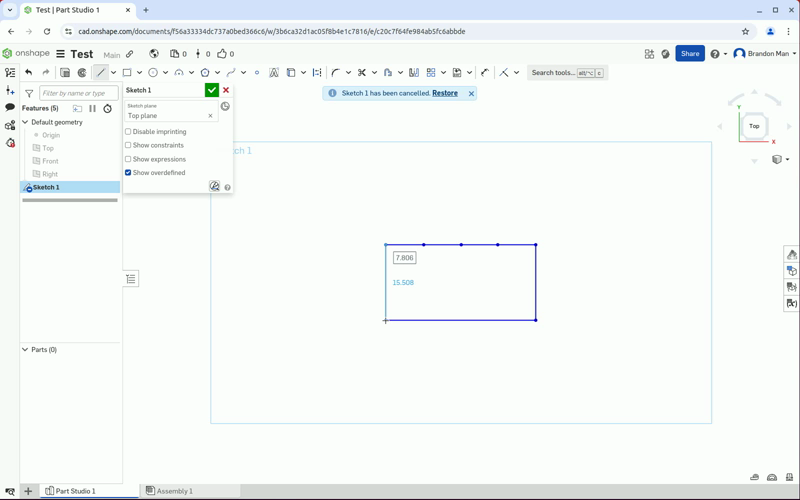
click(385, 320)
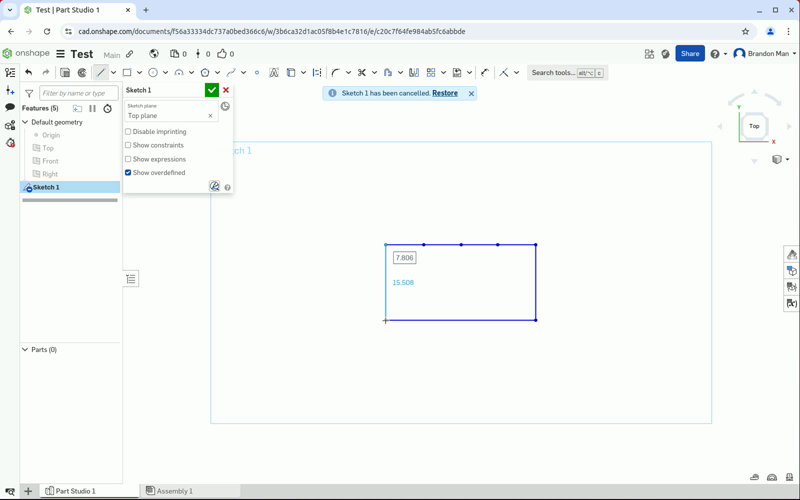
key(esc)
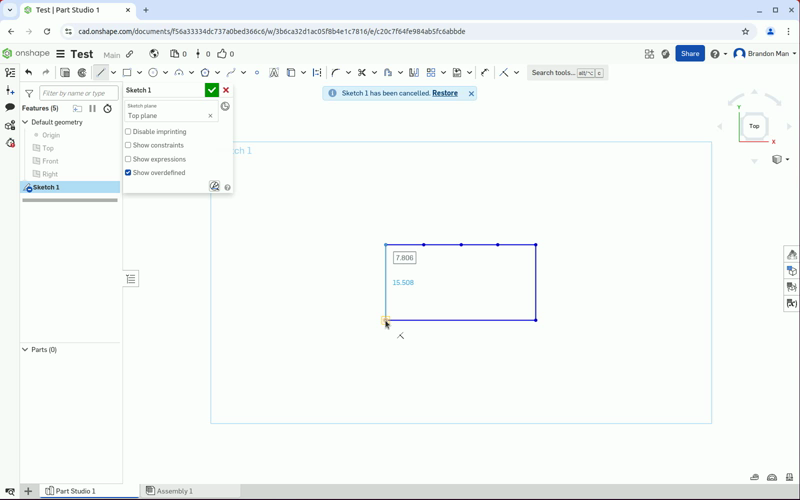
mouse_move(514, 296)
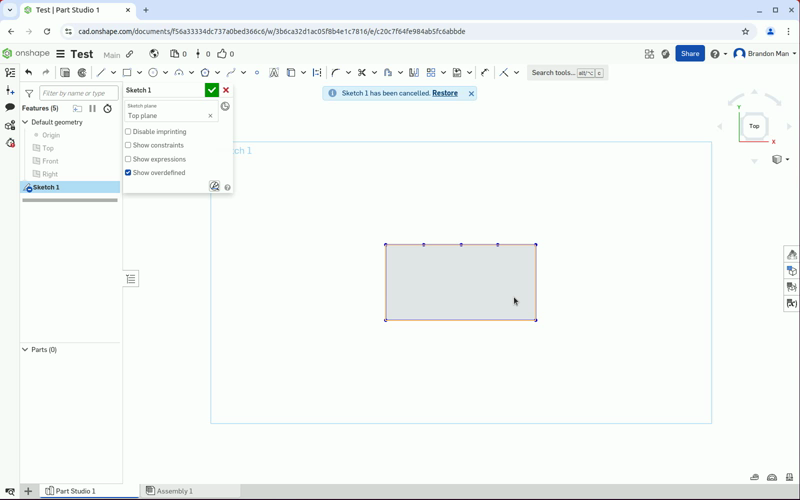
click(514, 296)
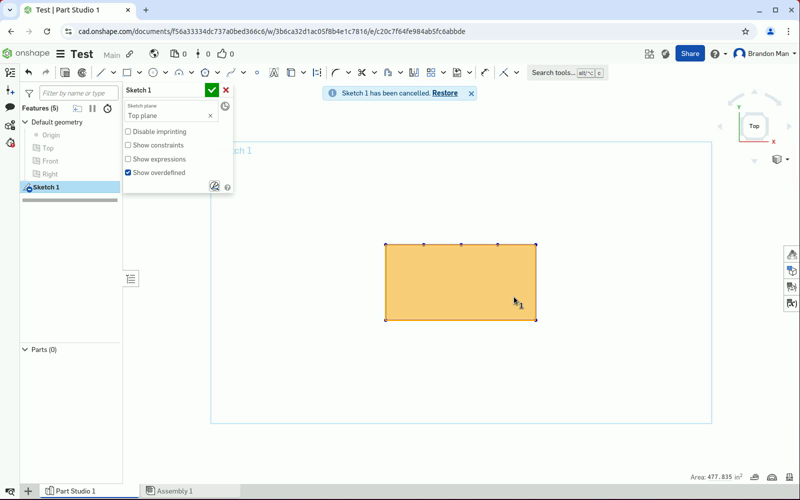
mouse_move(73, 352)
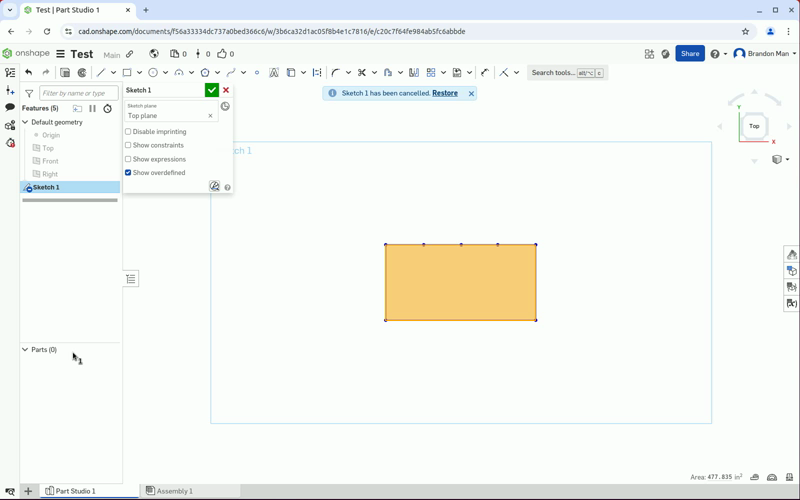
key(shift+y)
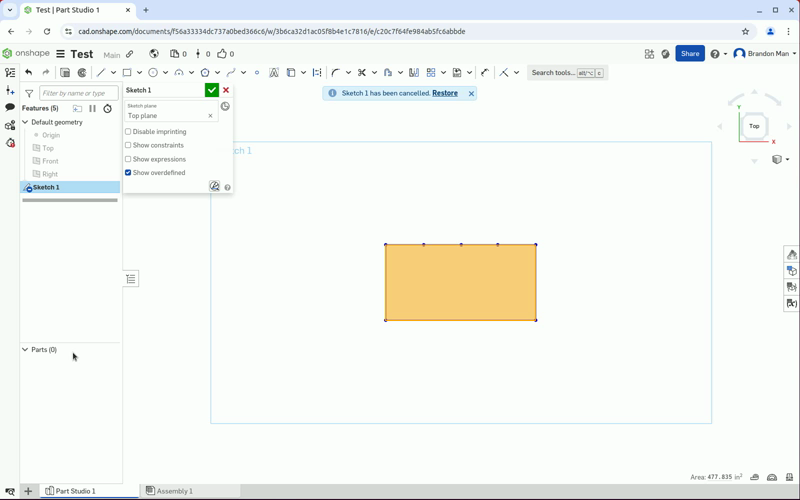
key(shift+e)
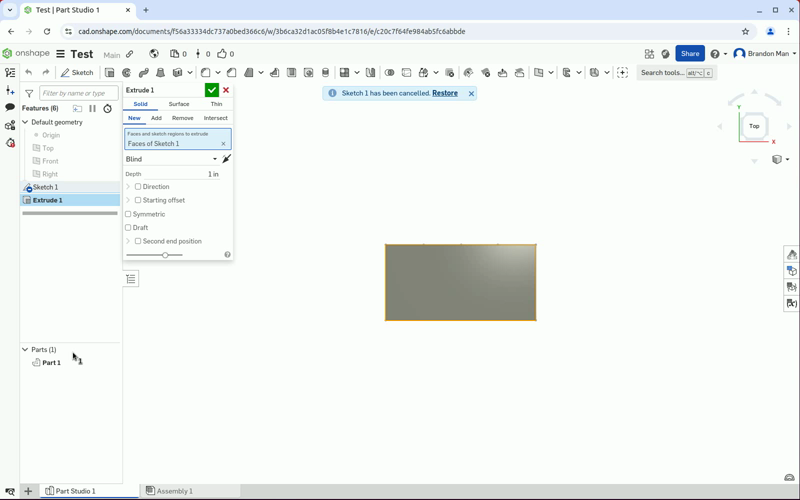
mouse_move(143, 106)
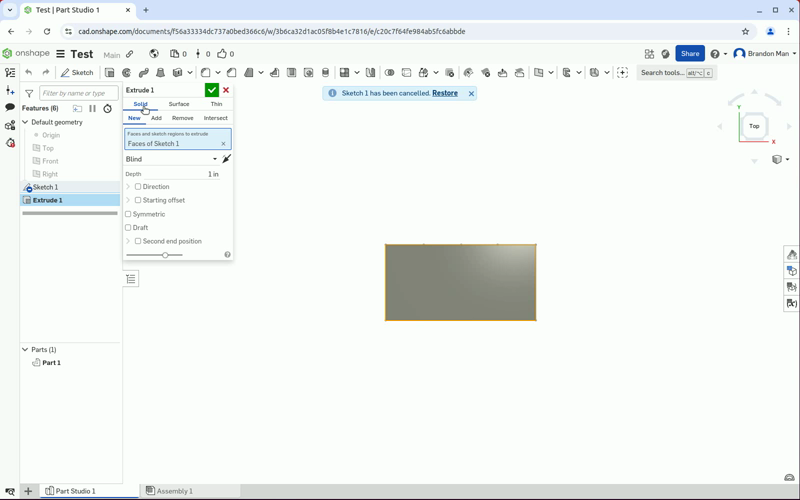
click(143, 106)
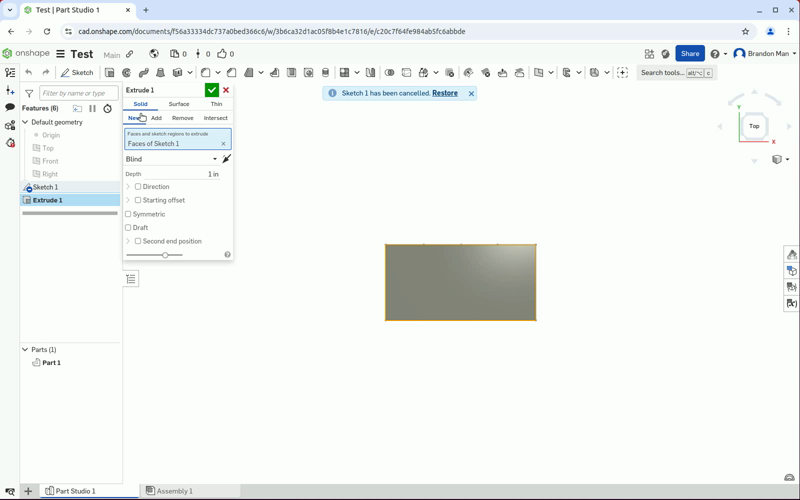
mouse_move(137, 120)
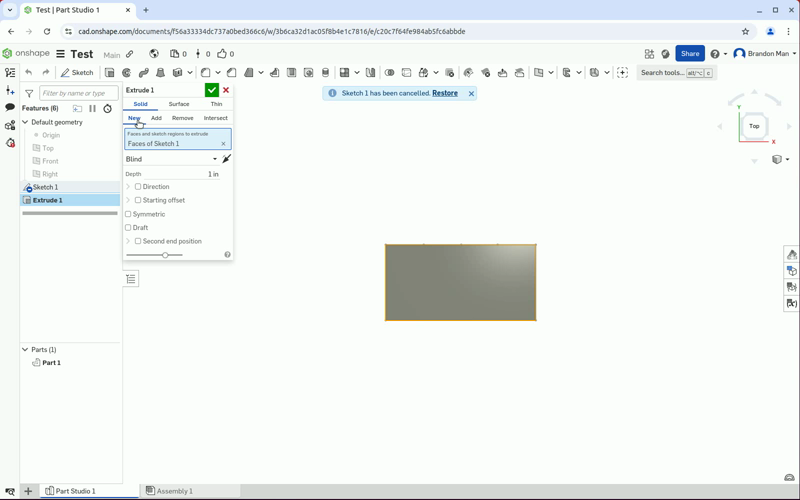
click(137, 120)
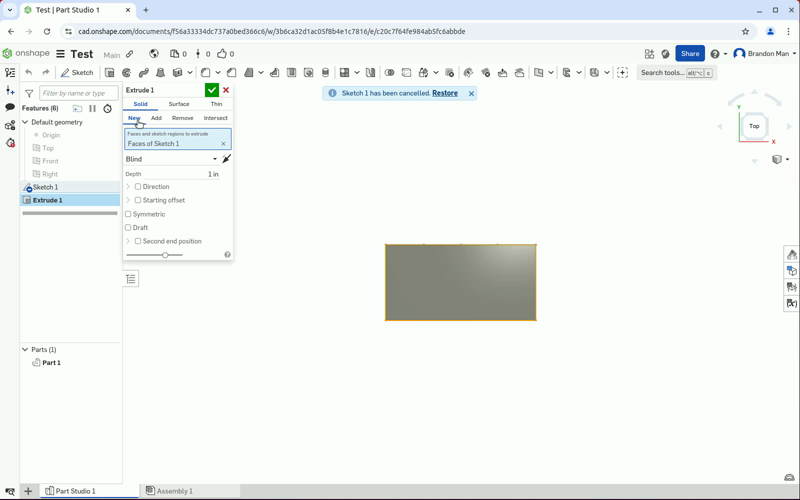
key(tab, 4)
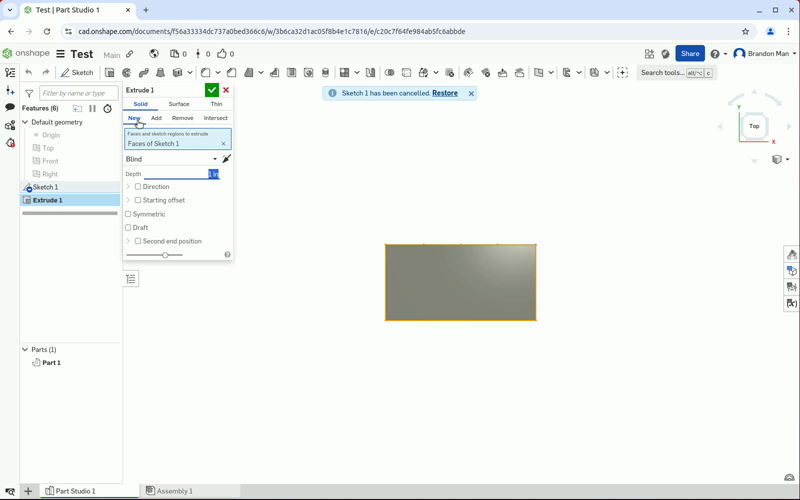
text(23.108)
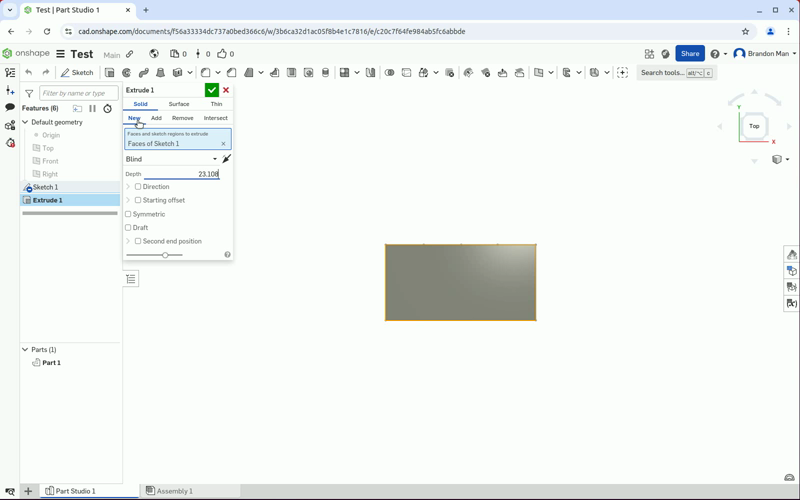
key(tab, 3)
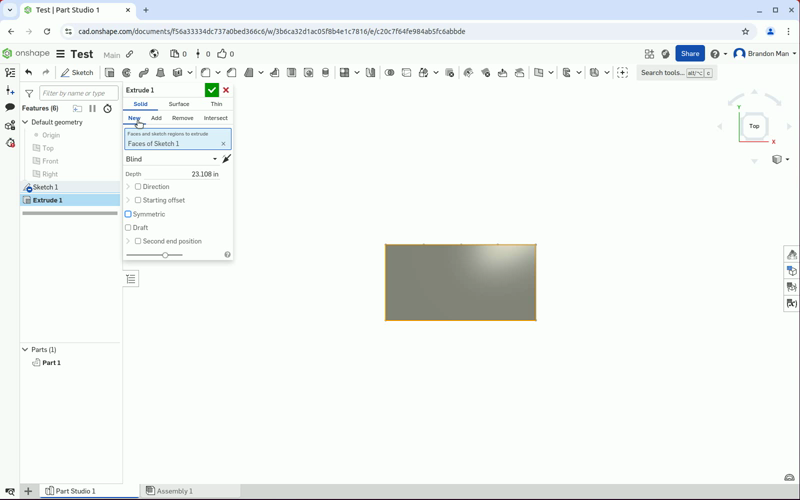
key(space)
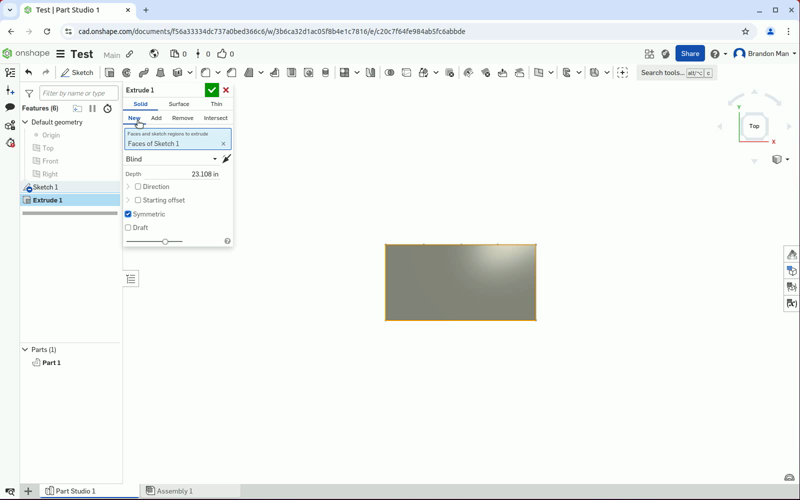
key(enter)
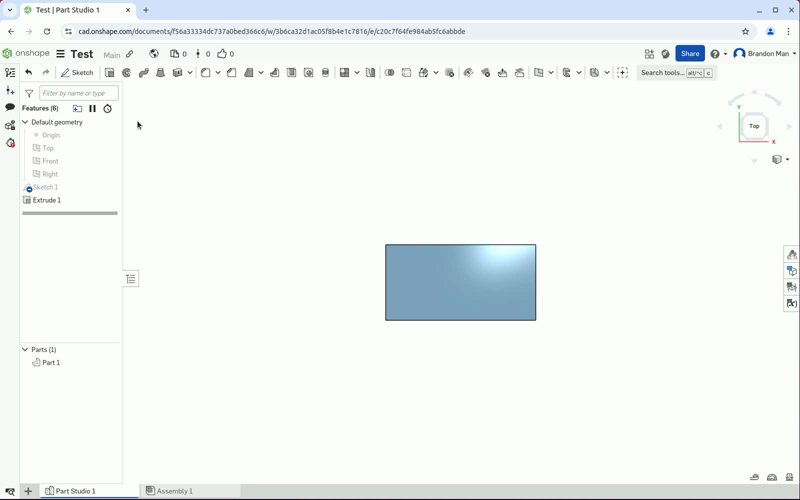
key(shift+h)
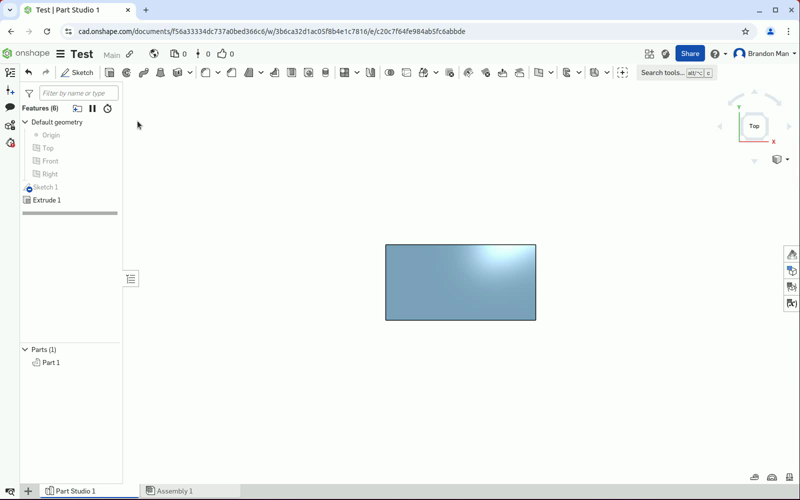
key(shift+h)
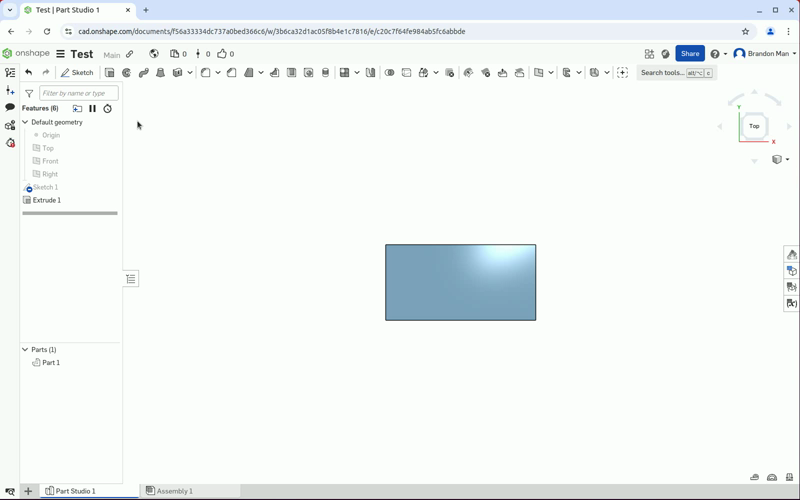
mouse_move(73, 189)
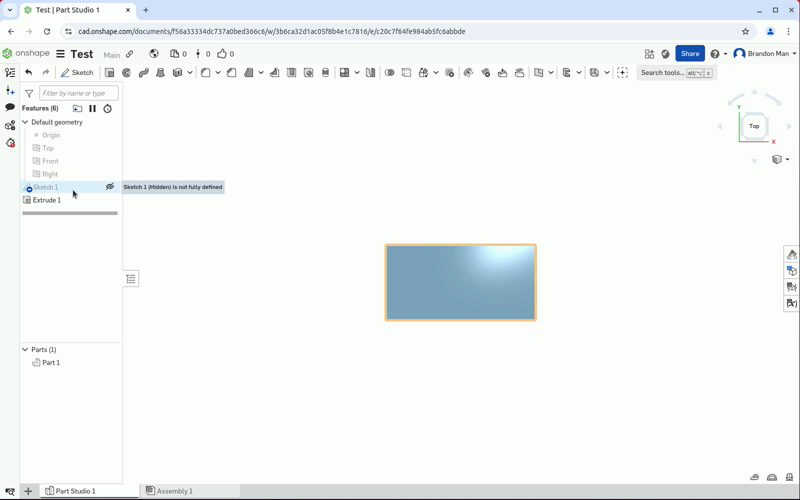
click(73, 189)
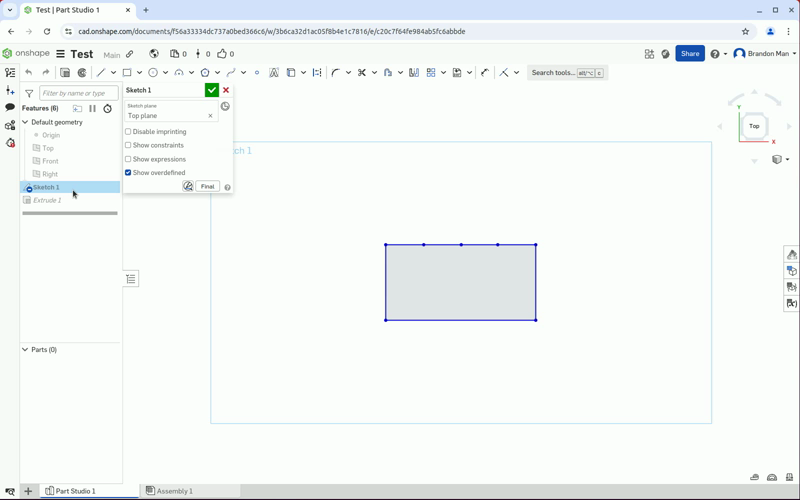
mouse_move(229, 92)
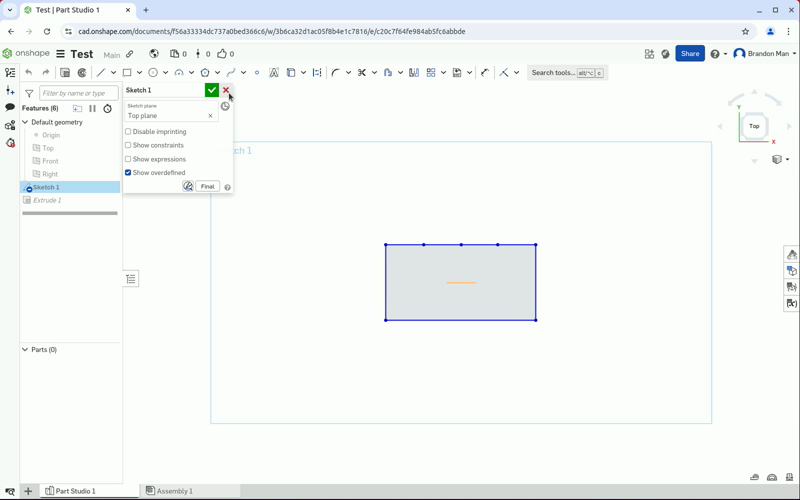
click(229, 92)
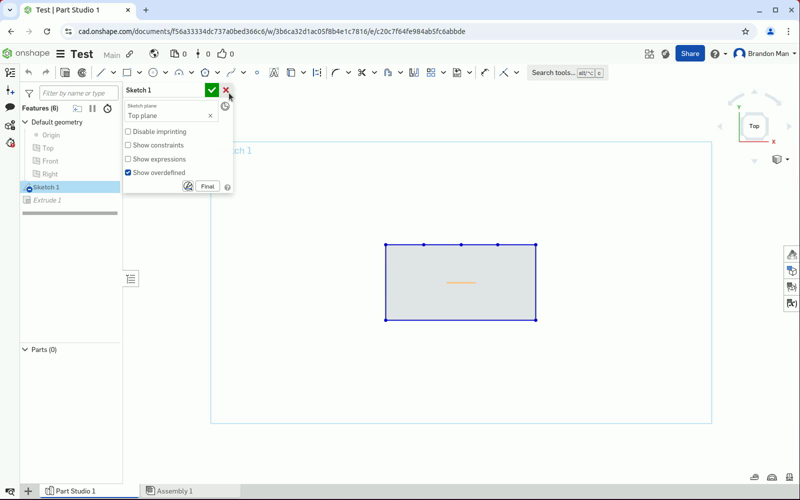
key(shift+s)
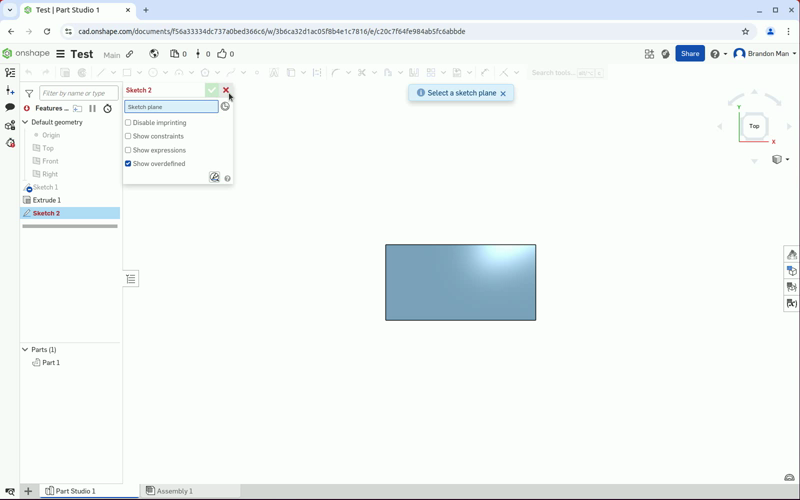
mouse_move(73, 150)
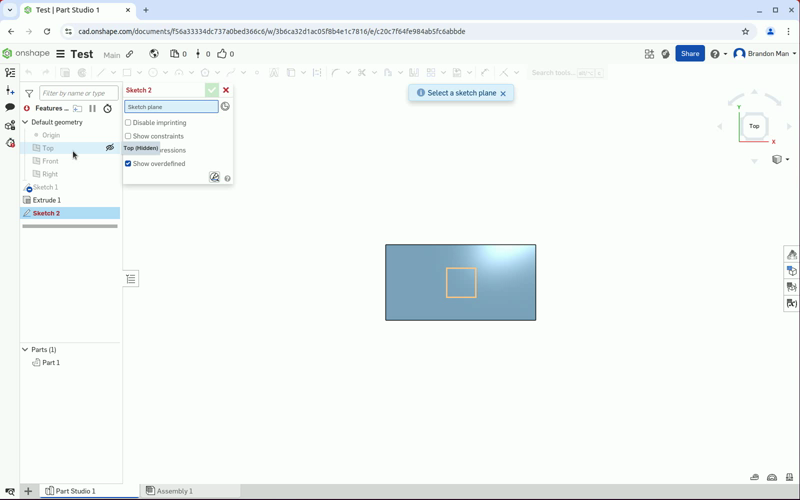
click(73, 150)
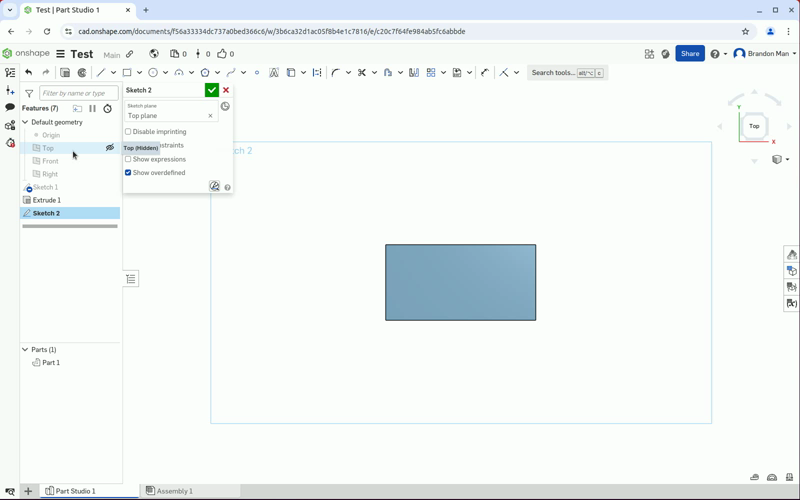
mouse_move(73, 352)
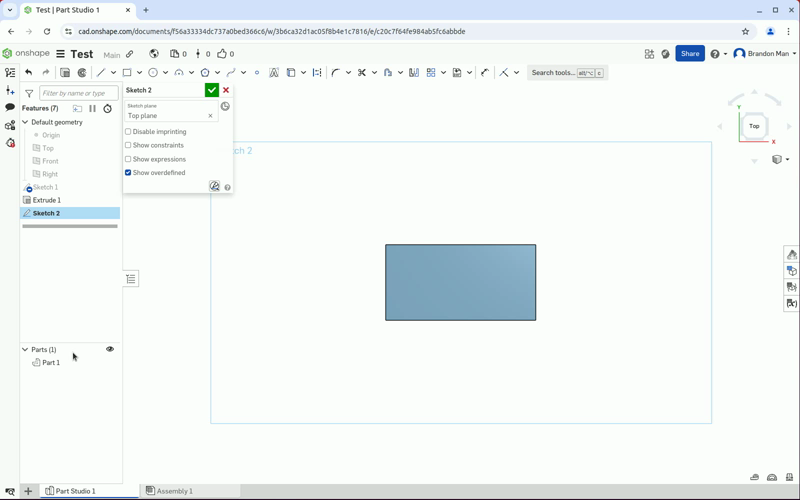
key(y)
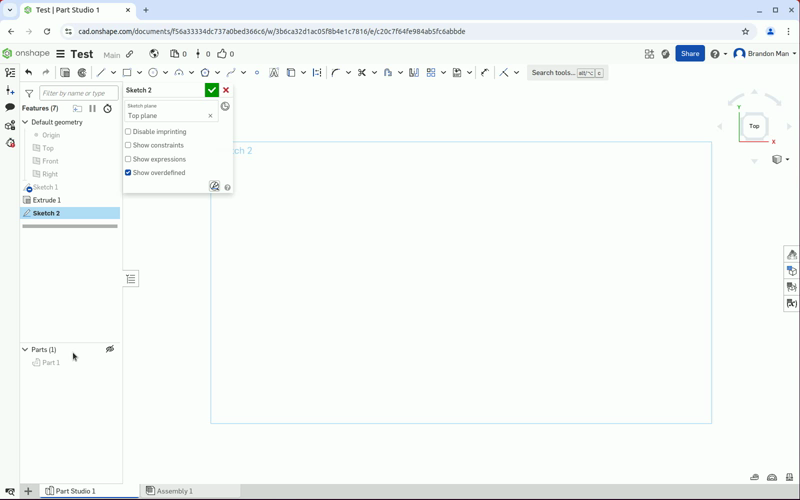
key(l)
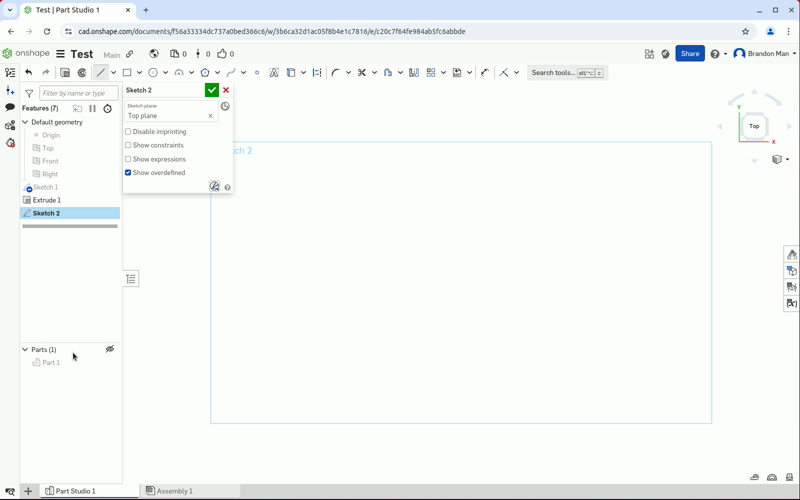
key_down(shift)
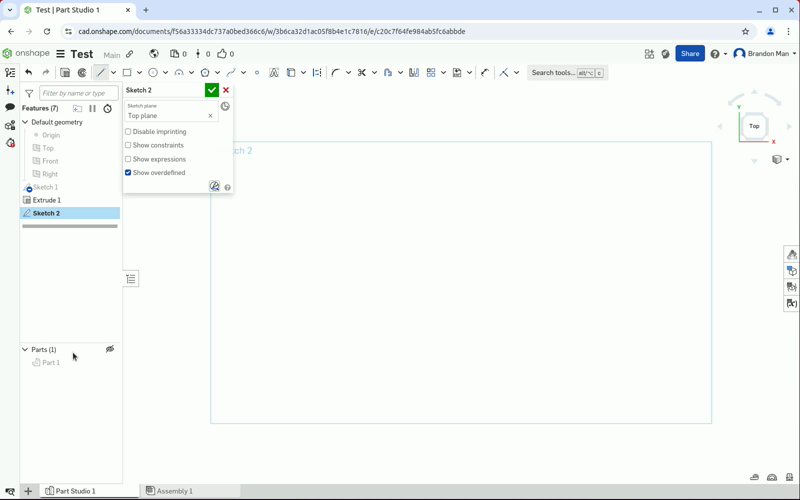
mouse_move(423, 245)
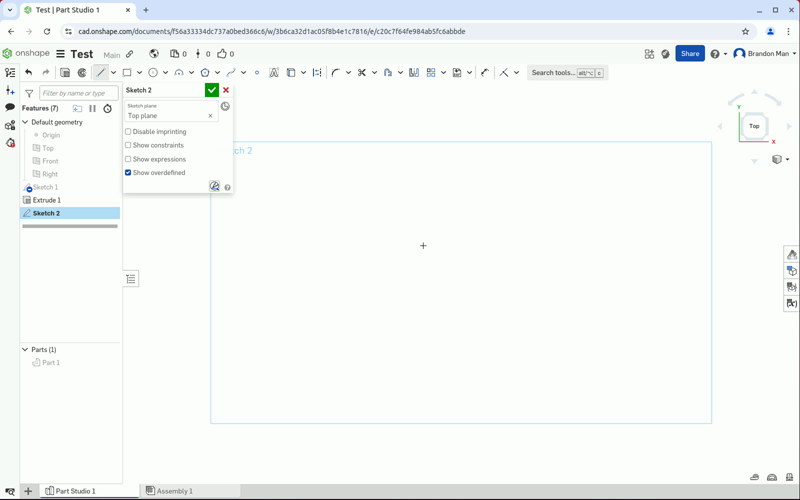
click(423, 245)
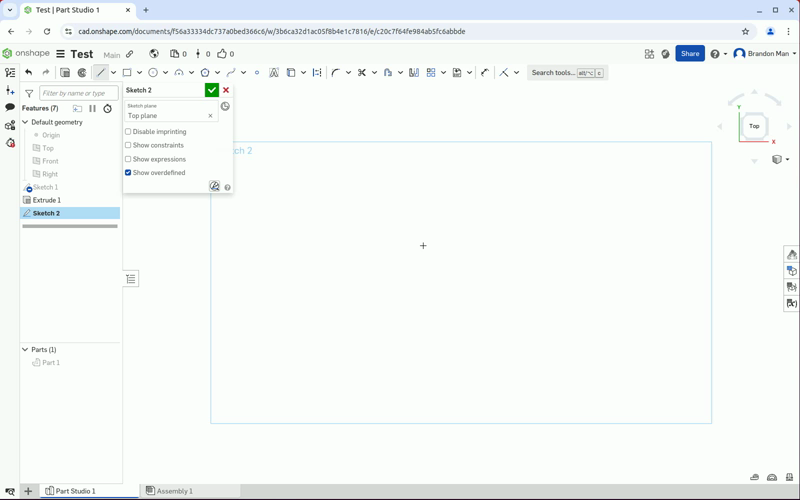
key_up(shift)
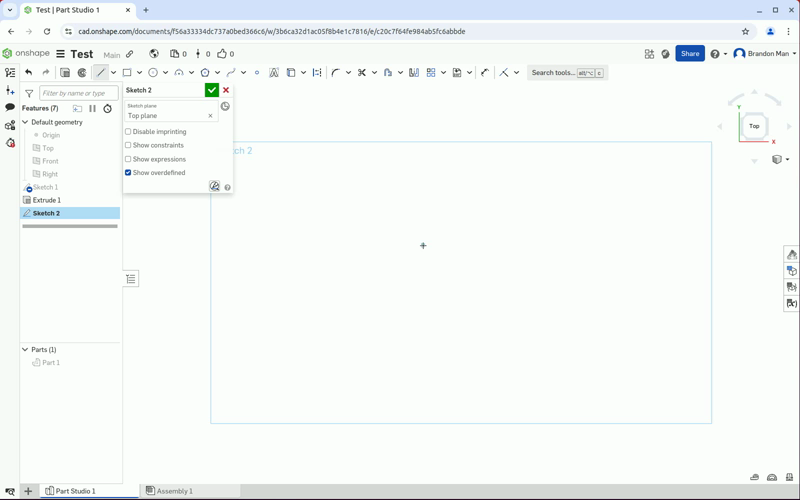
key_down(shift)
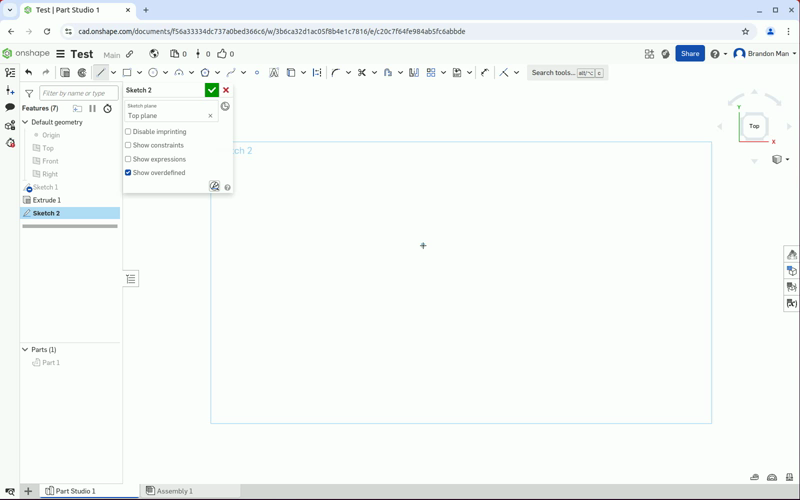
mouse_move(453, 245)
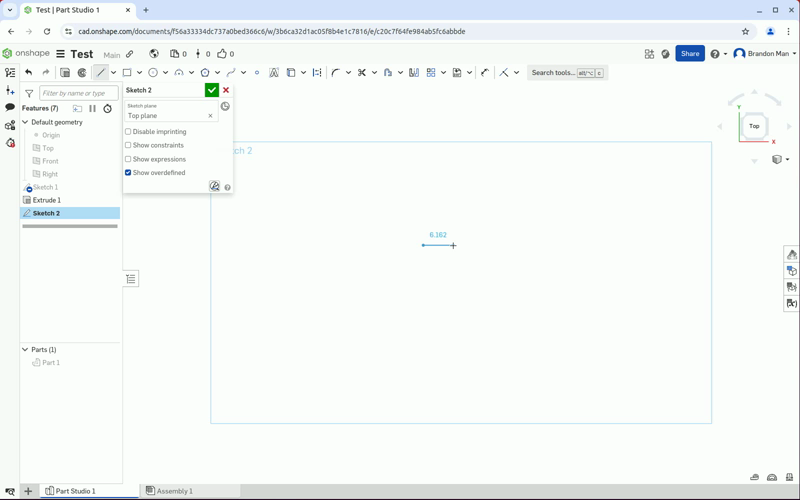
mouse_move(461, 245)
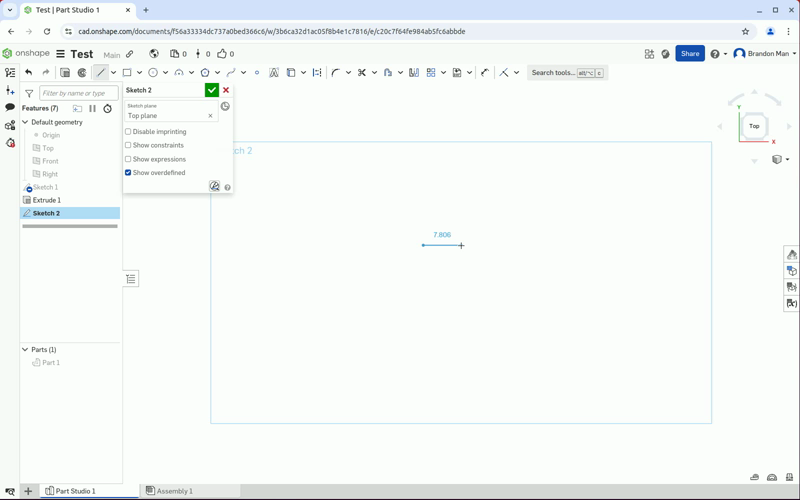
click(461, 245)
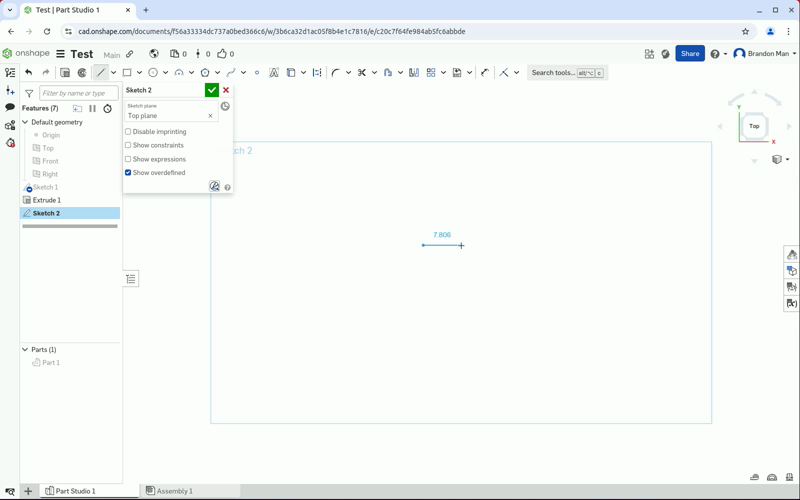
key_up(shift)
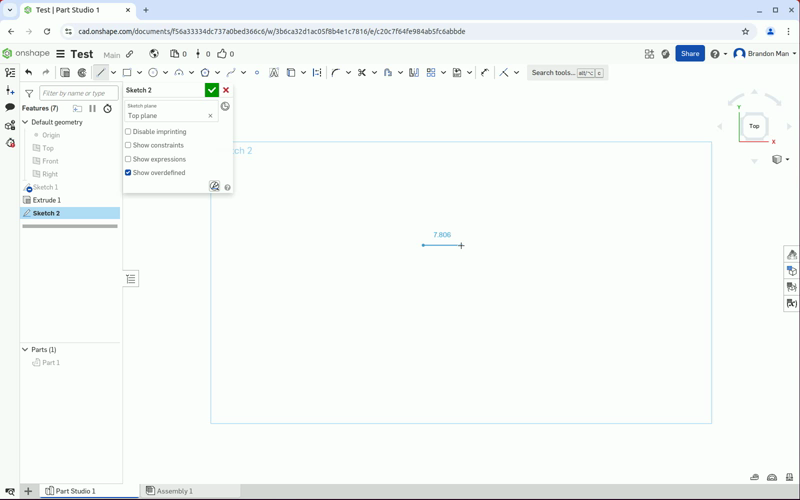
key_down(shift)
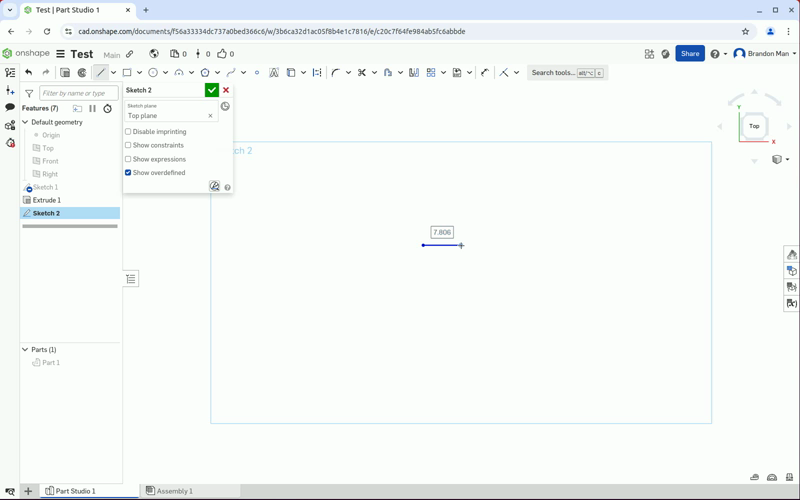
mouse_move(491, 245)
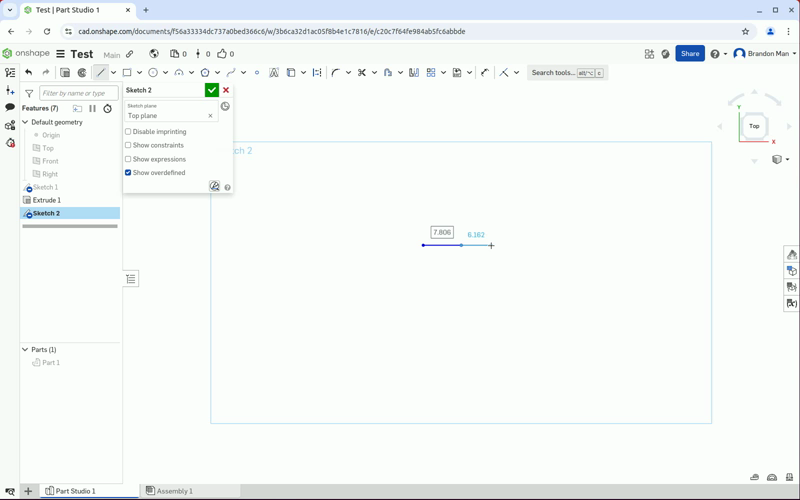
mouse_move(498, 245)
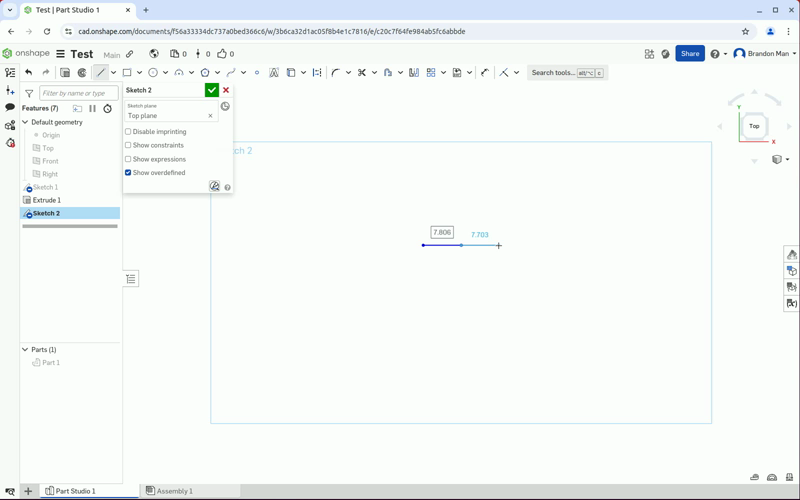
click(498, 245)
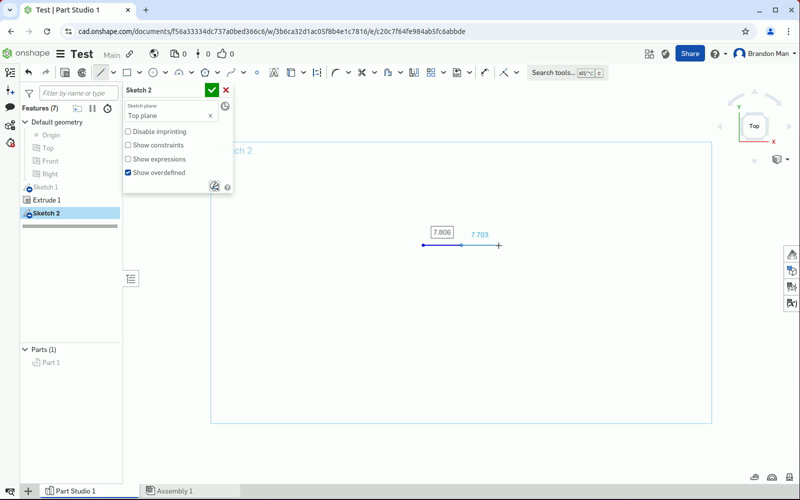
key_up(shift)
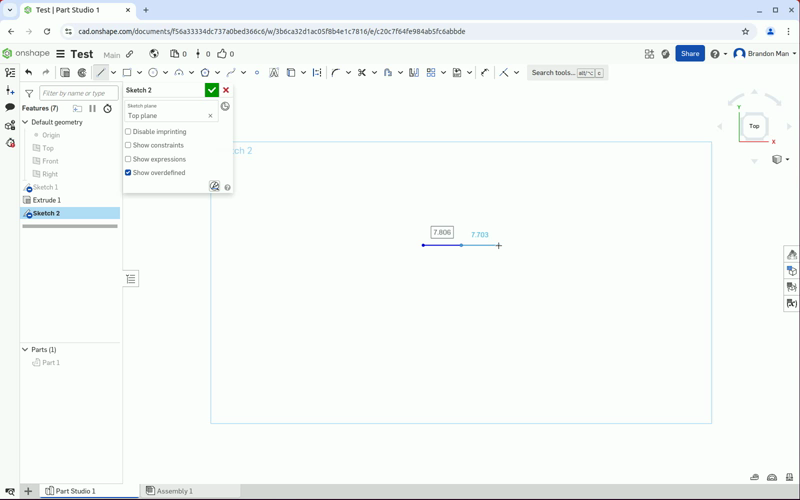
key_down(shift)
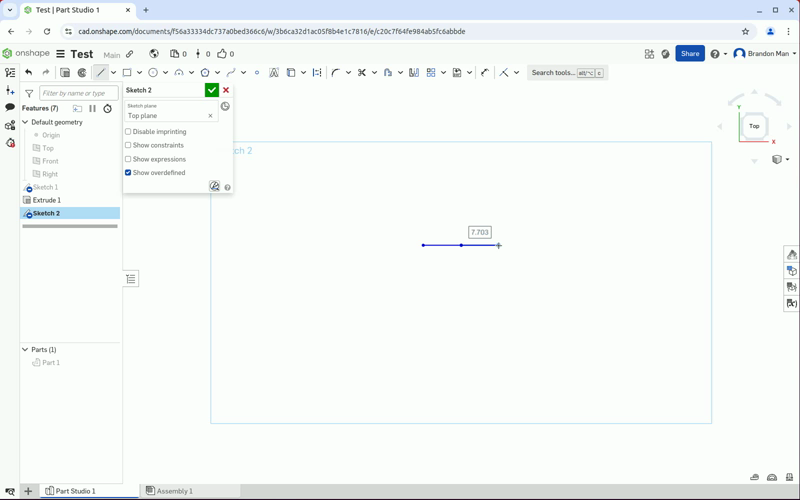
mouse_move(498, 170)
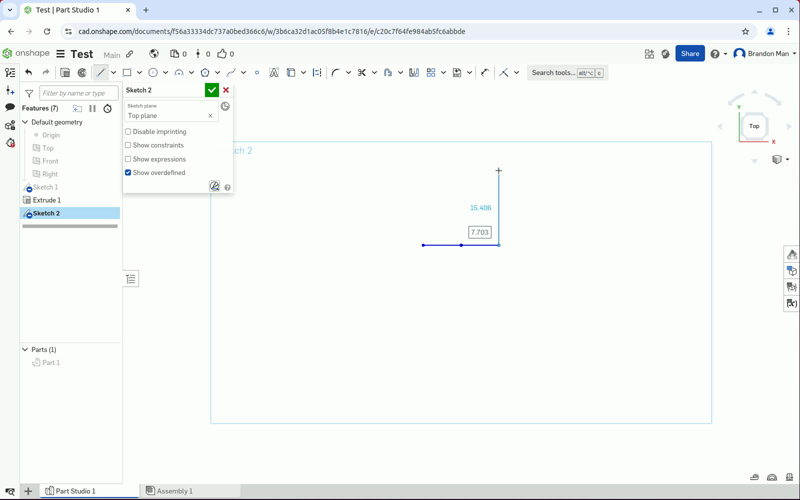
click(498, 170)
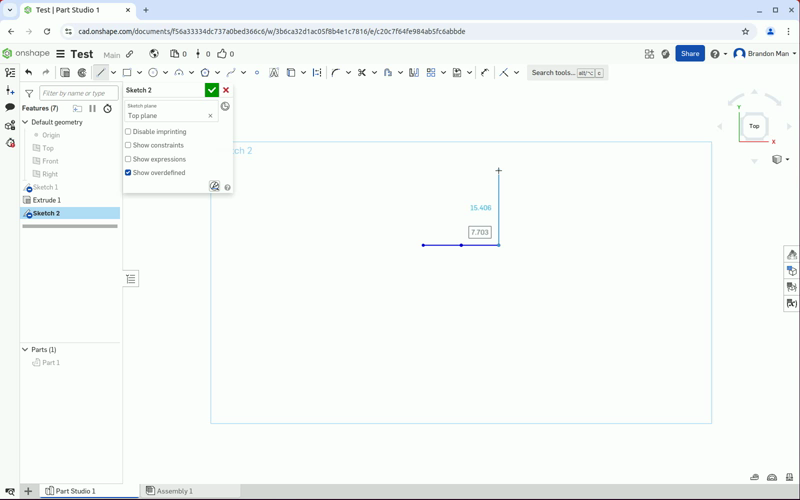
key_up(shift)
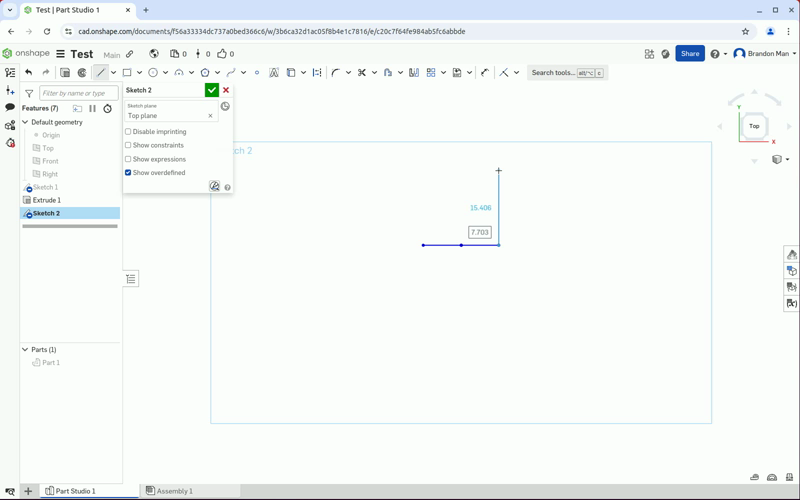
key_down(shift)
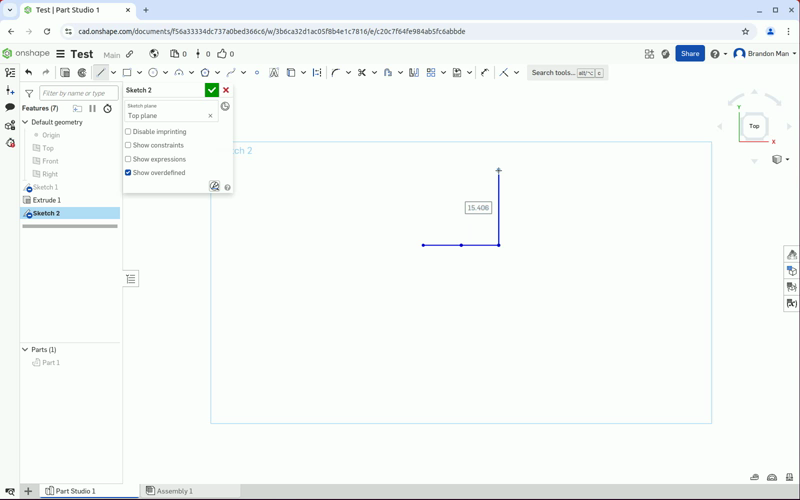
mouse_move(423, 170)
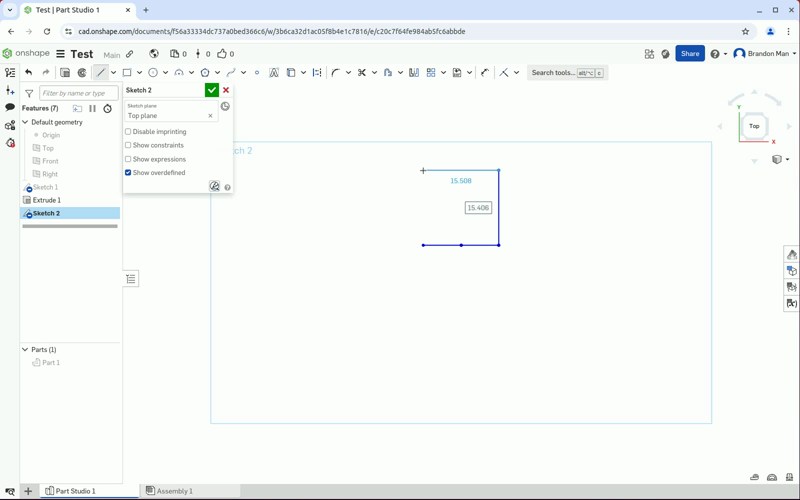
click(423, 170)
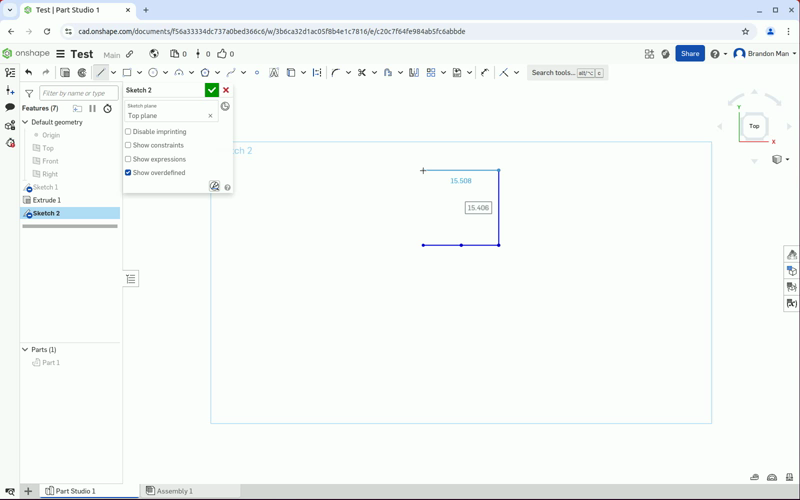
key_up(shift)
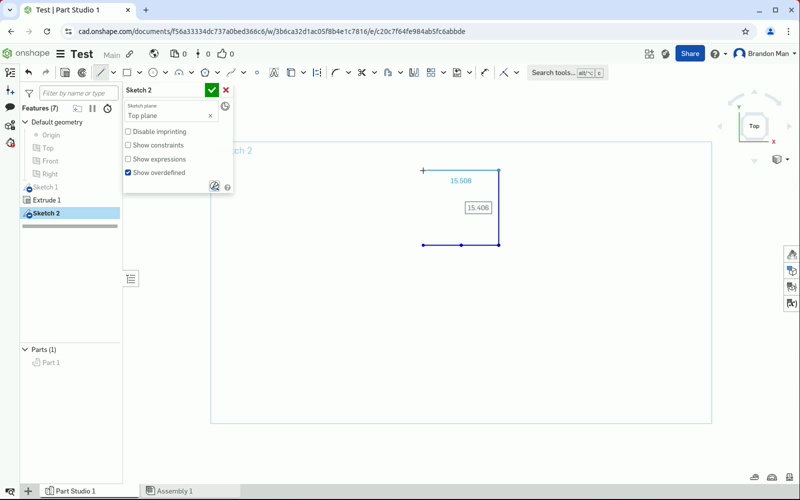
key_down(shift)
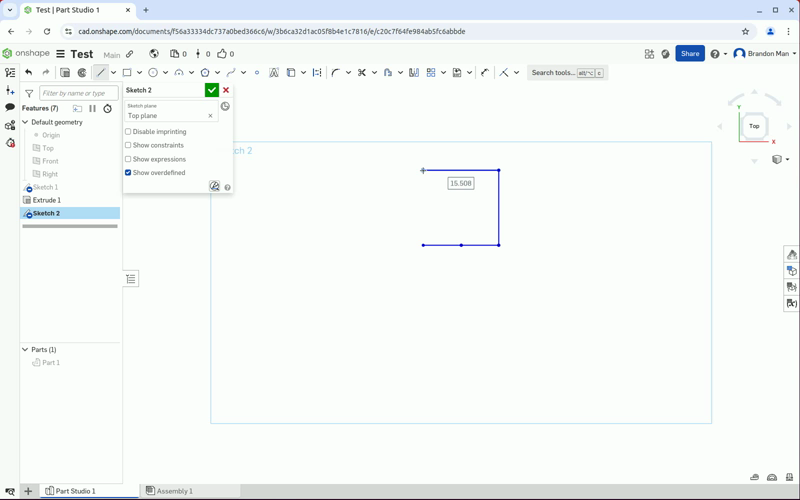
mouse_move(423, 245)
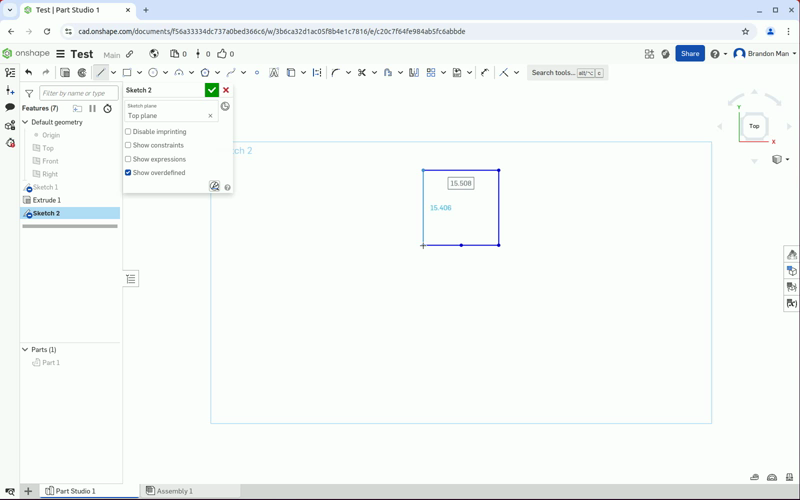
key_up(shift)
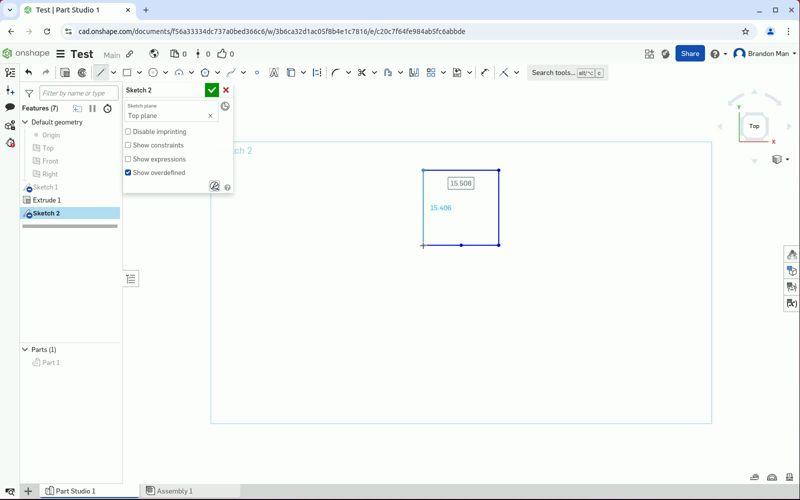
click(423, 245)
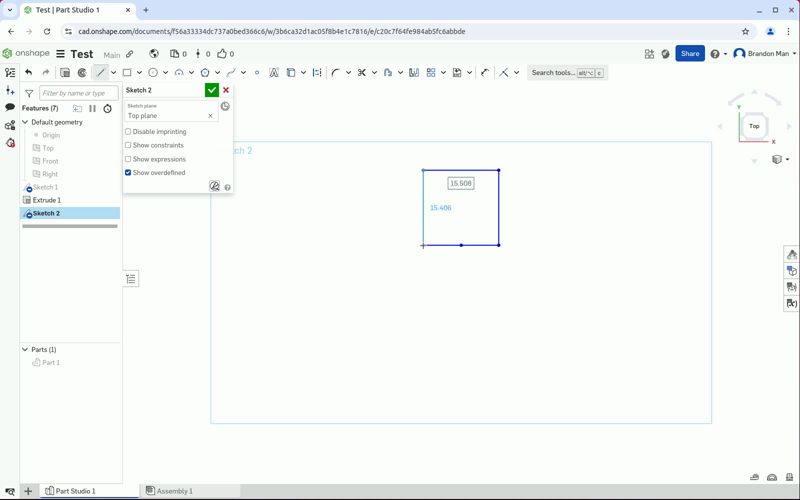
key(esc)
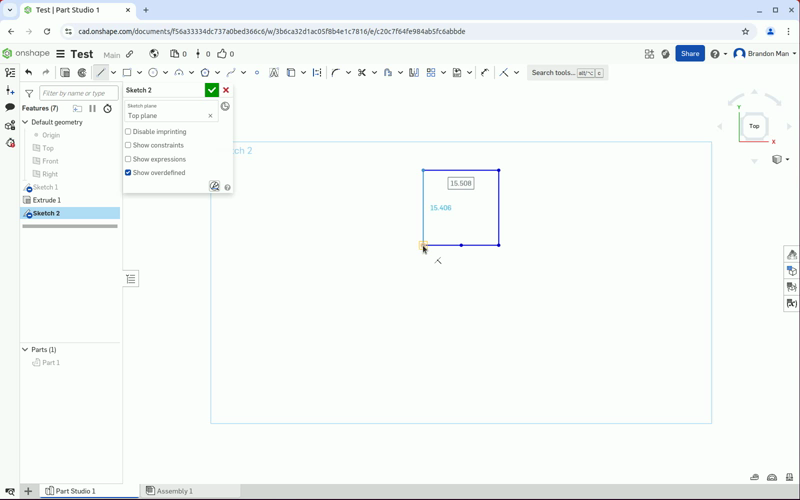
mouse_move(451, 218)
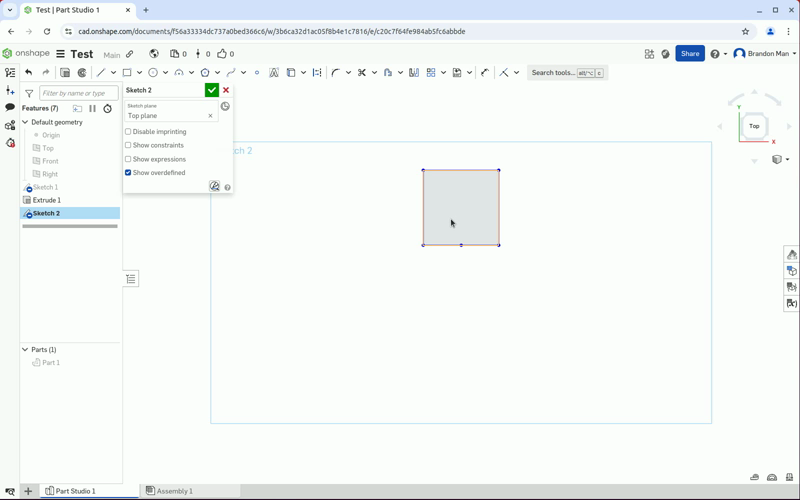
click(451, 218)
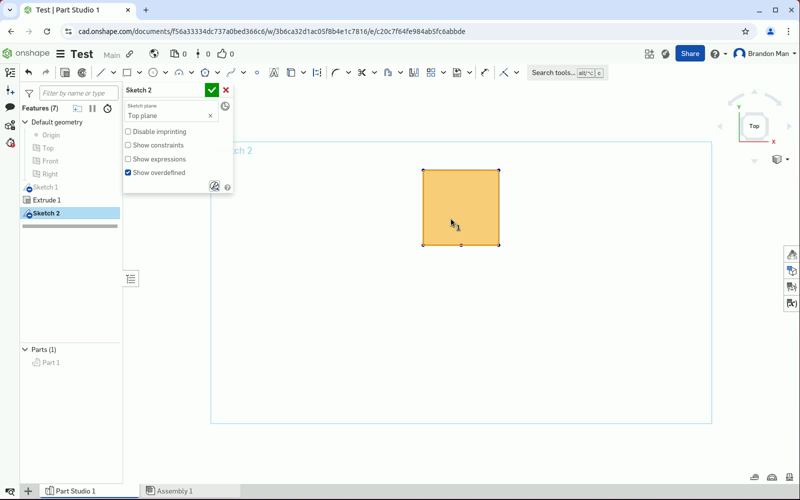
mouse_move(73, 352)
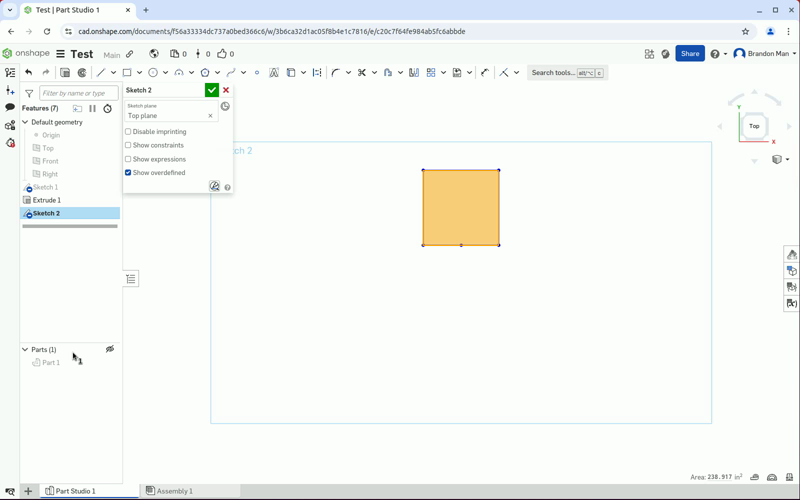
key(shift+y)
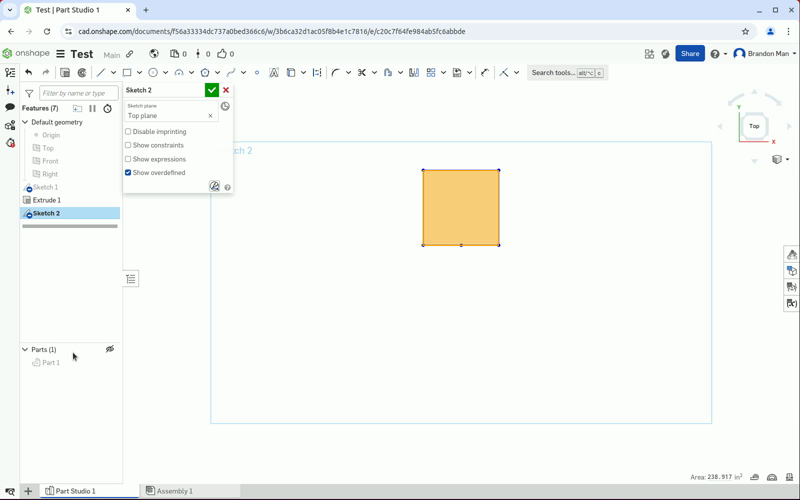
key(shift+e)
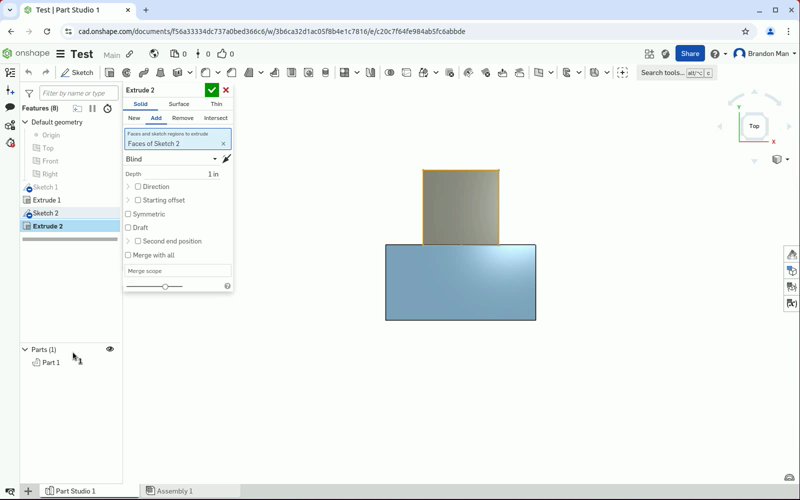
mouse_move(143, 106)
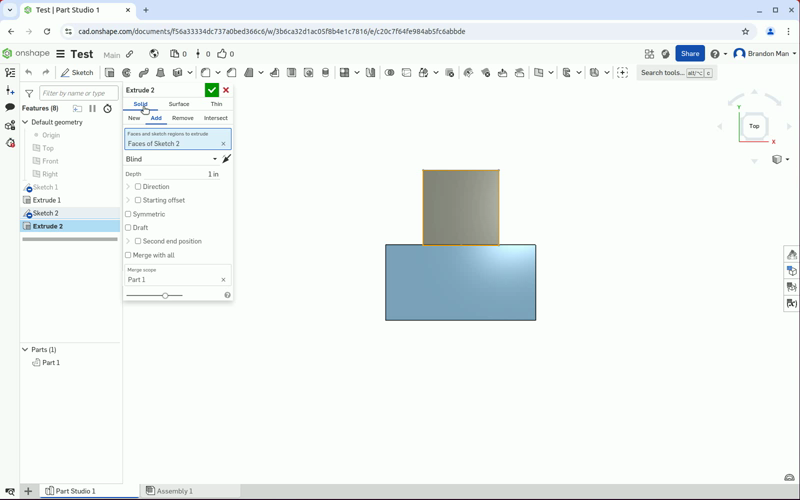
click(143, 106)
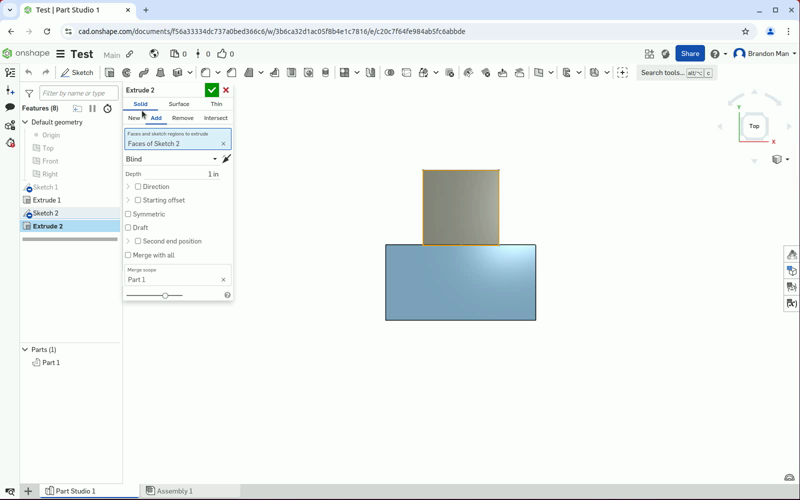
mouse_move(137, 120)
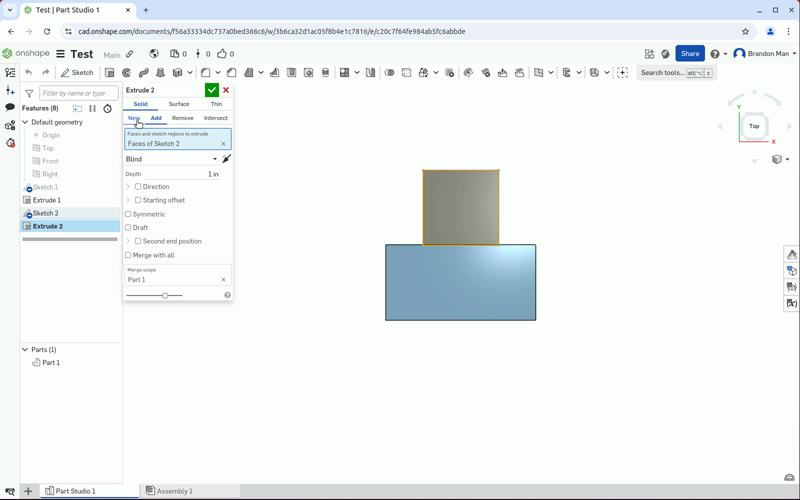
click(137, 120)
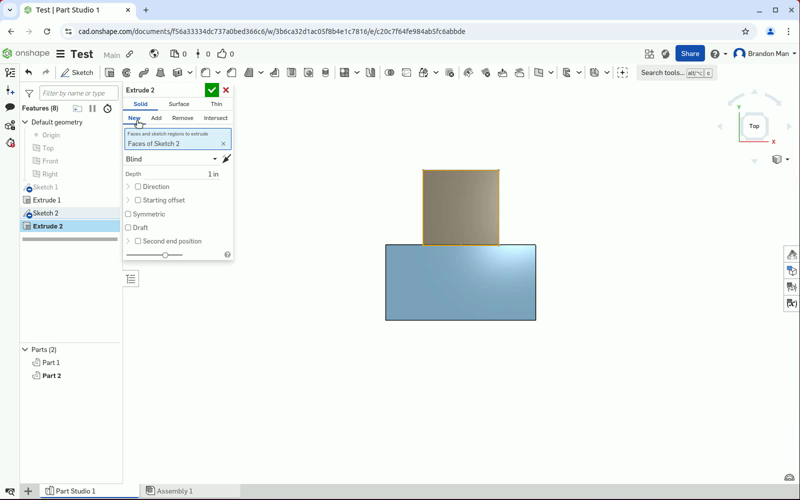
key(tab, 4)
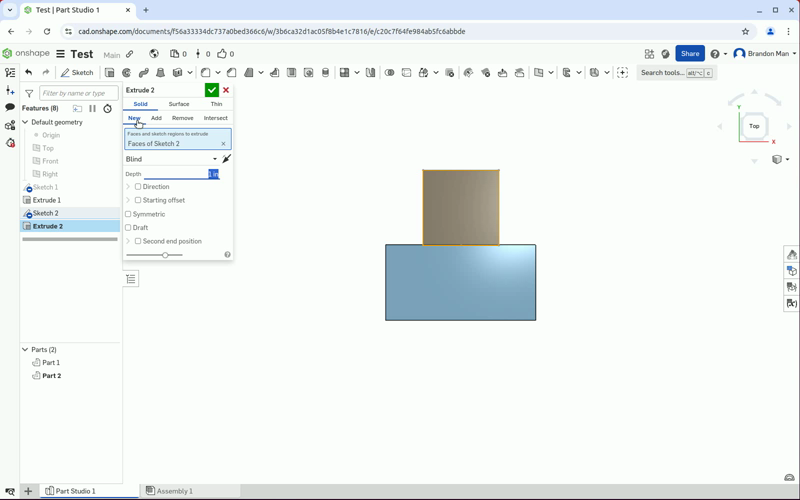
text(23.108)
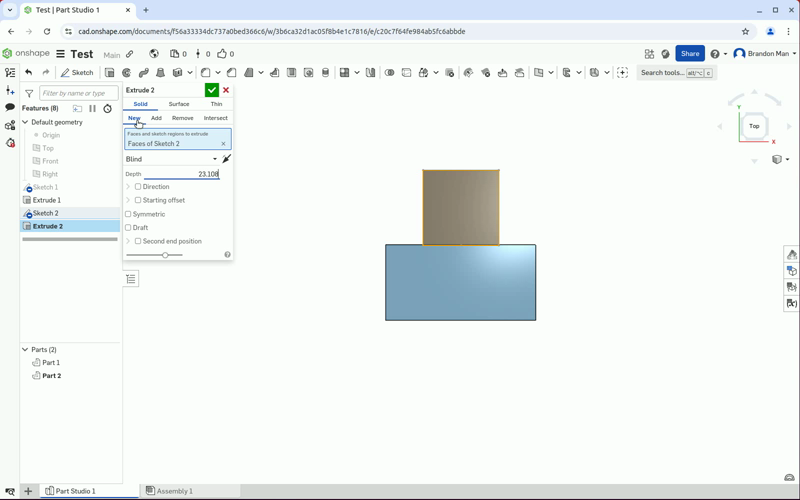
key(tab, 3)
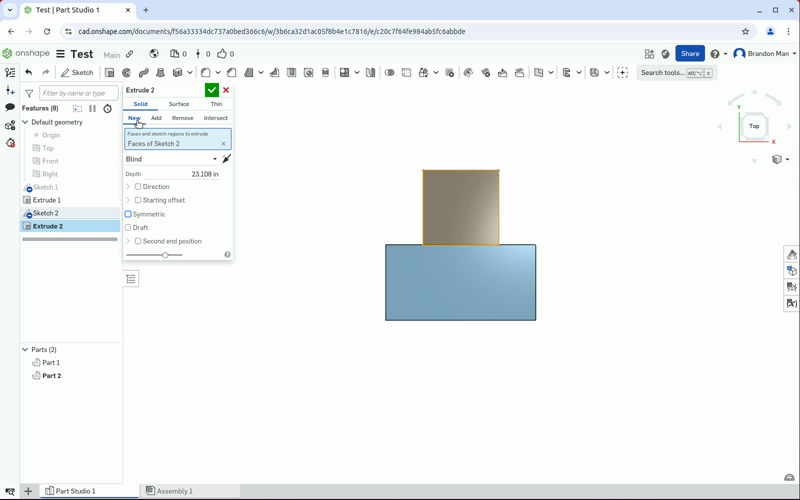
key(space)
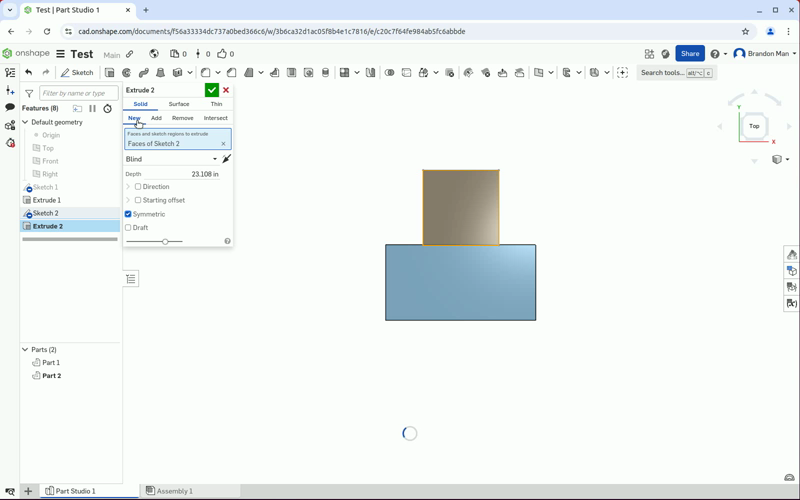
key(enter)
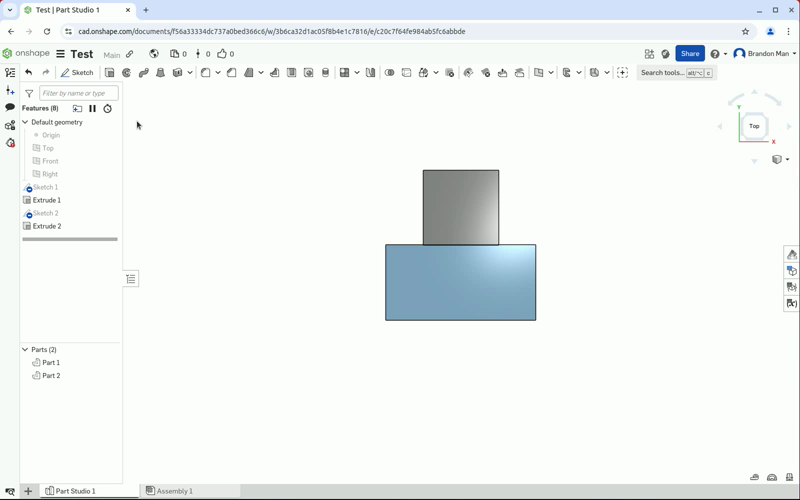
key(shift+h)
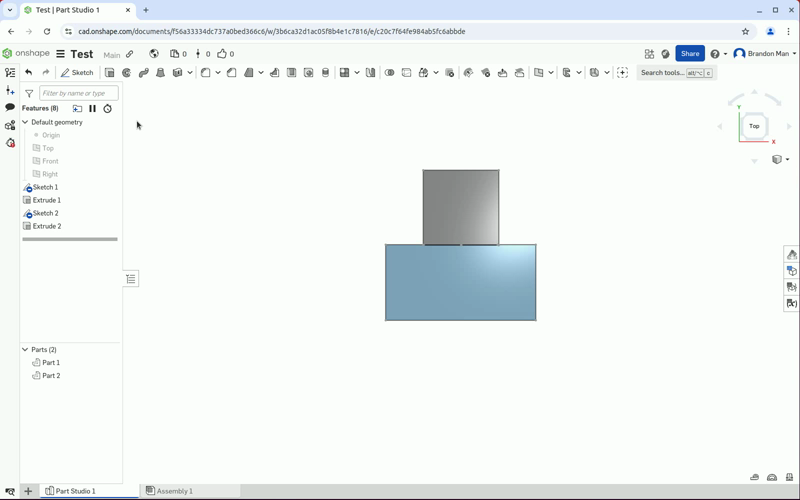
key(shift+h)
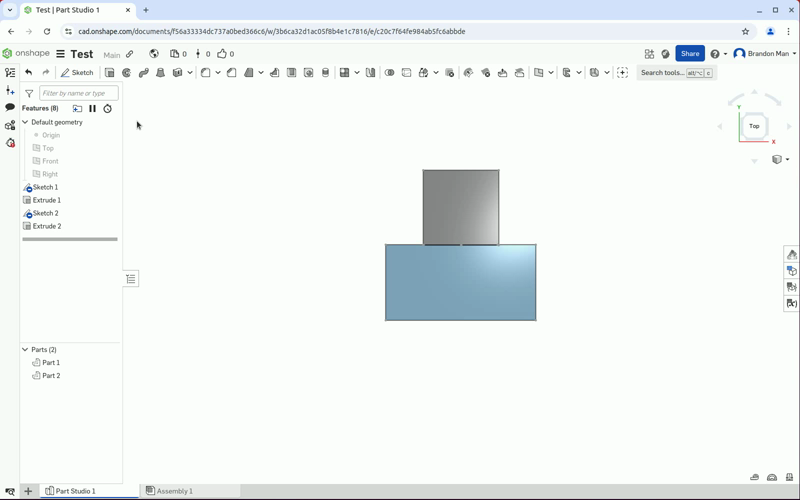
key(shift+7)
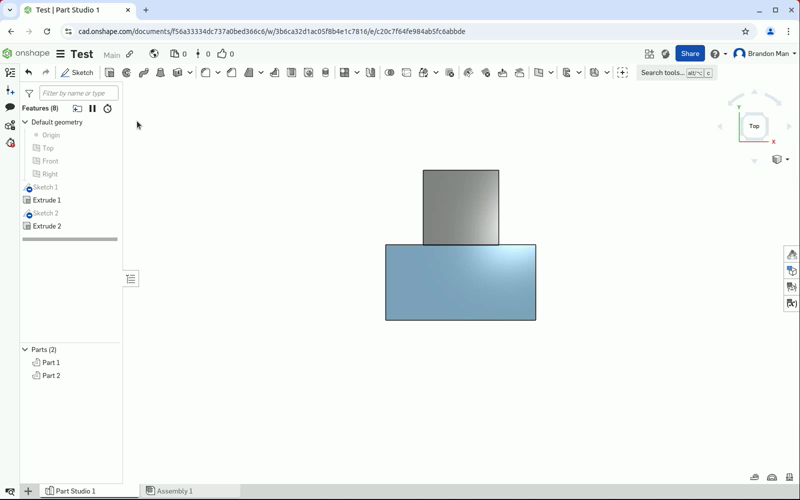
key(up, 3)
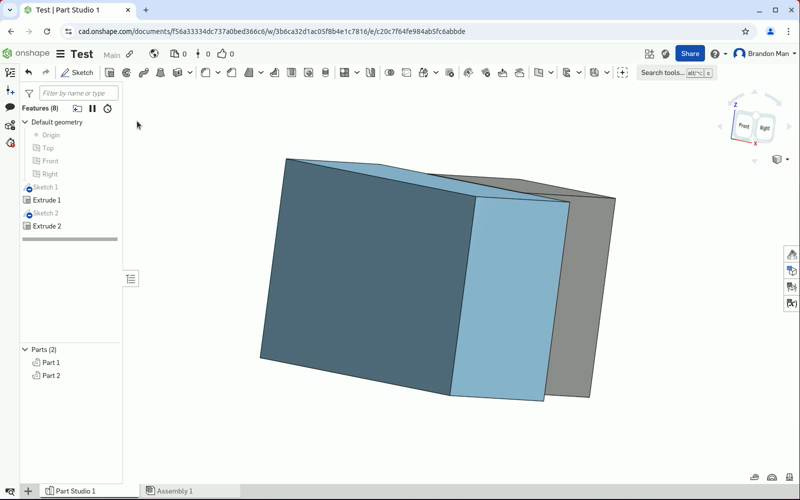
key(left, 3)
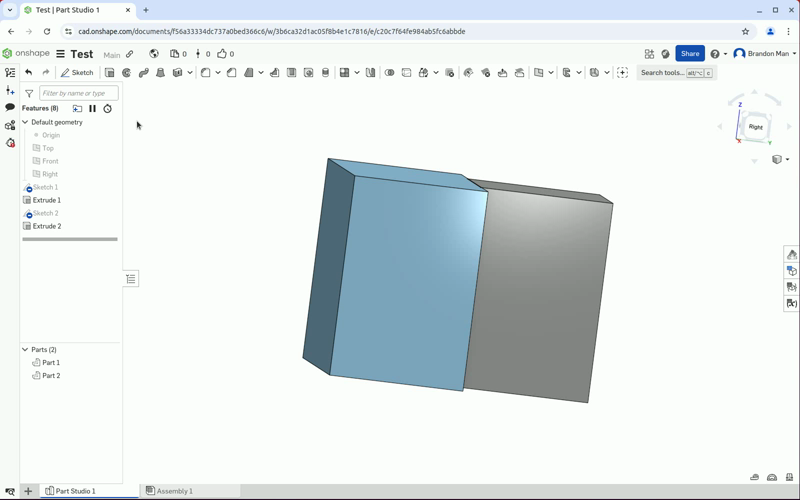
key(right, 3)
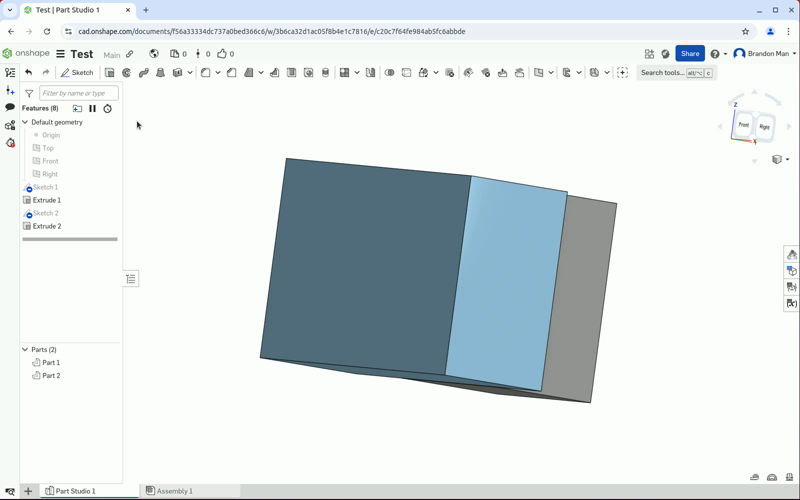
key(down, 3)
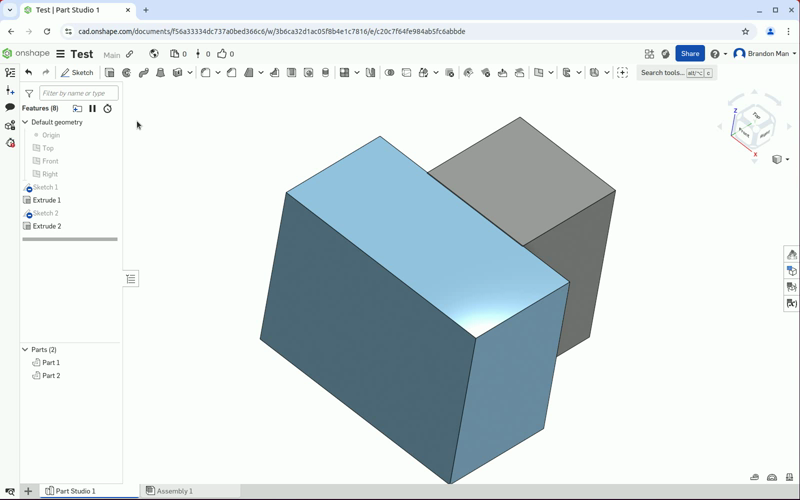
mouse_move(73, 189)
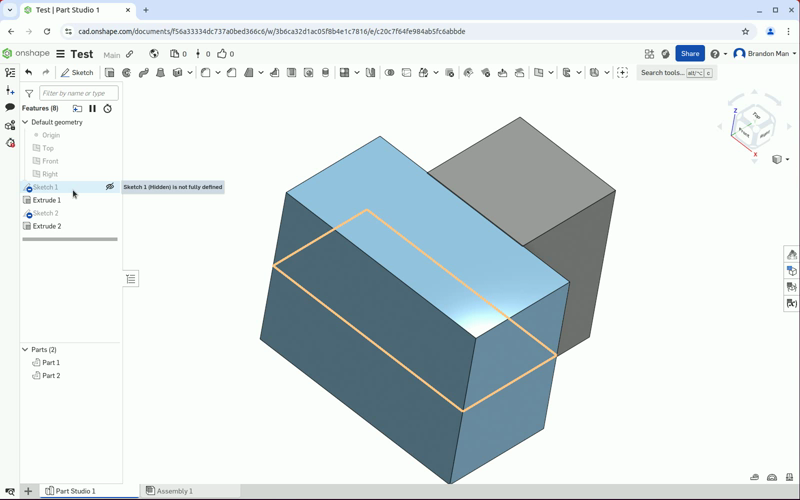
click(73, 189)